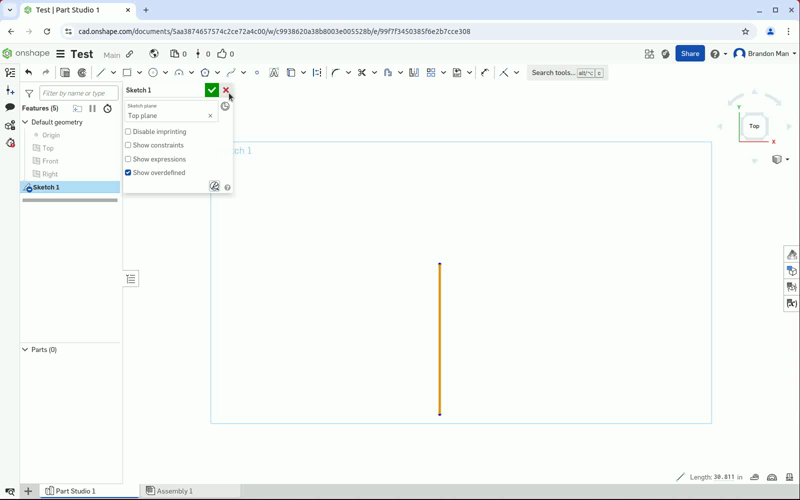
key(shift+h)
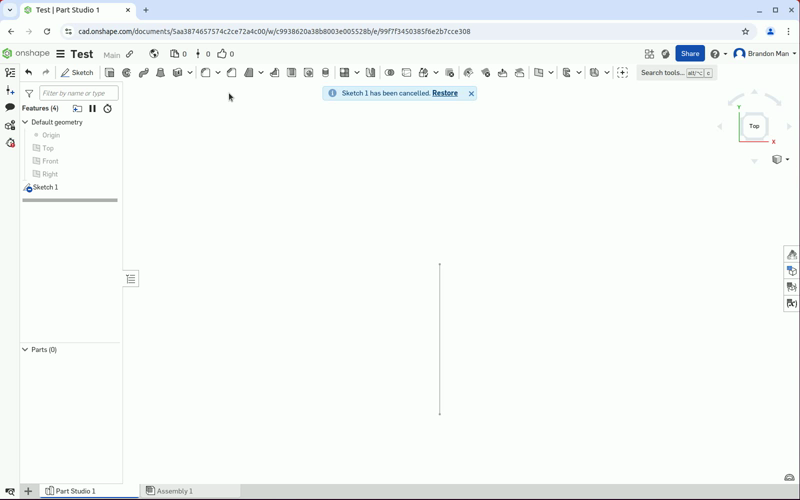
mouse_move(73, 352)
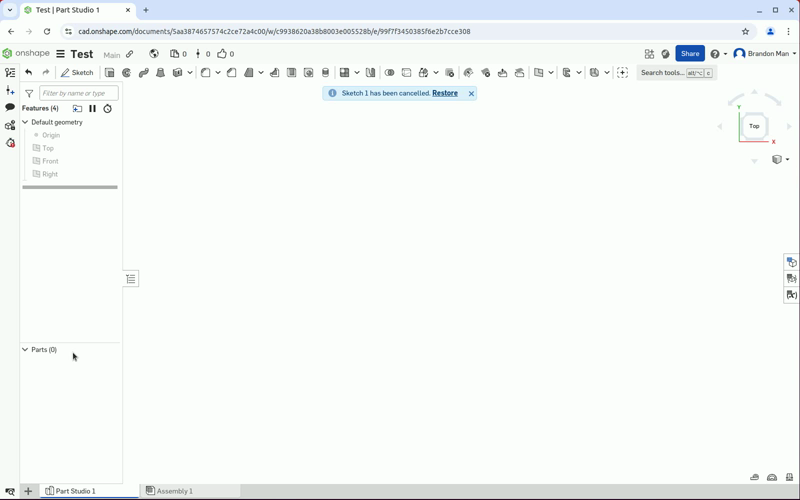
key(y)
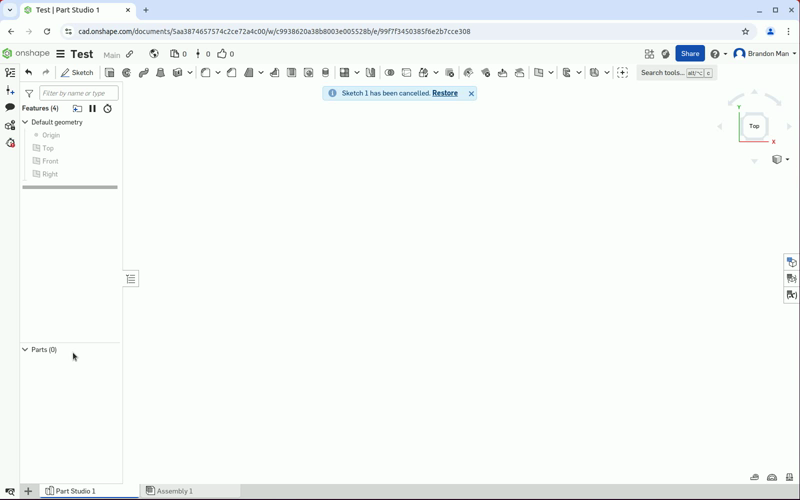
key(shift+p)
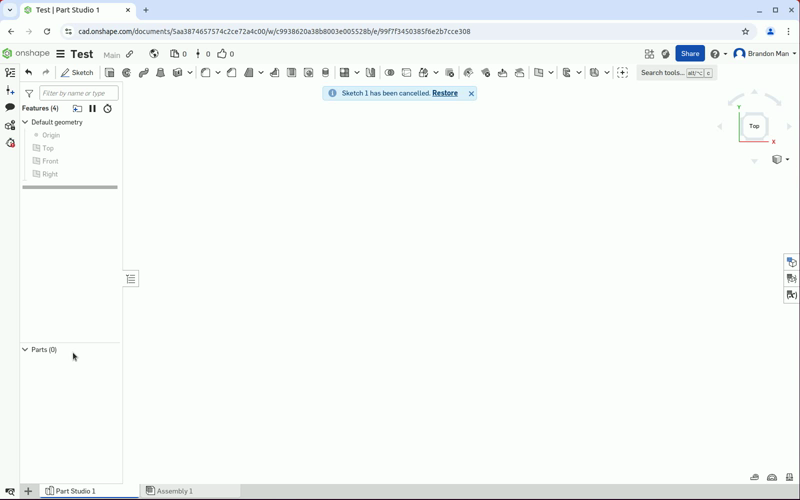
key(space)
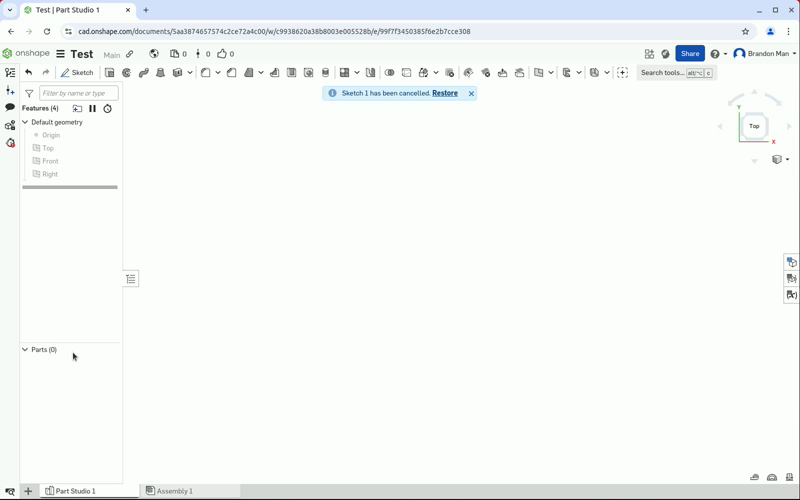
key_down(shift)
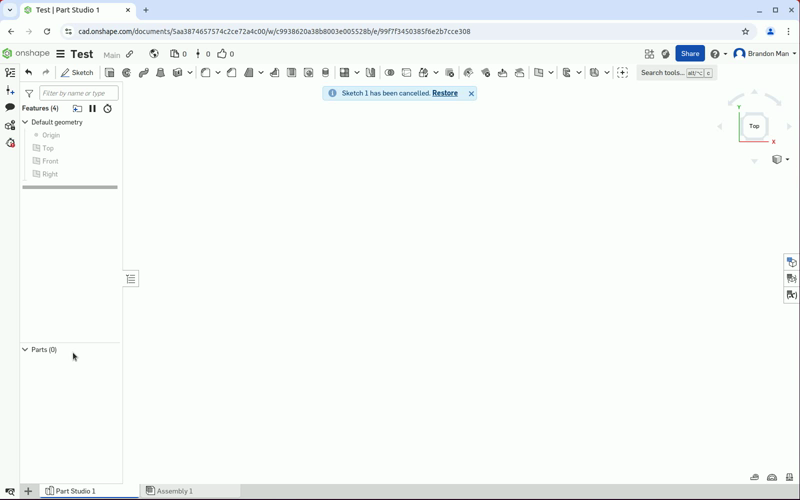
key(up)
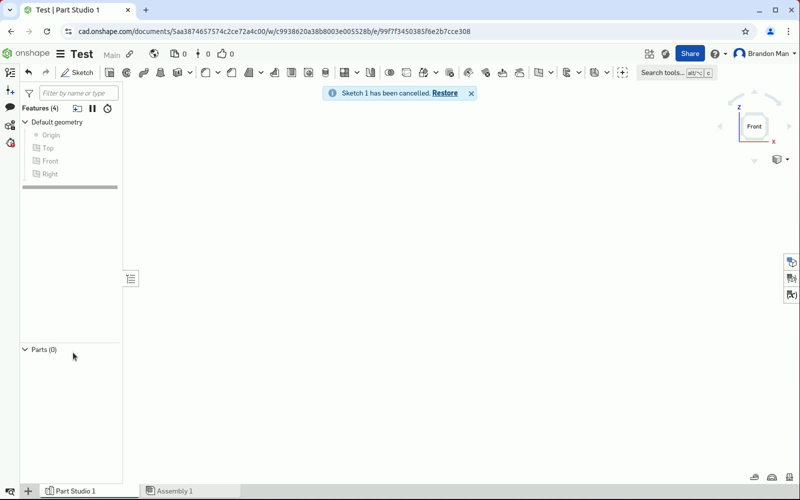
key_up(shift)
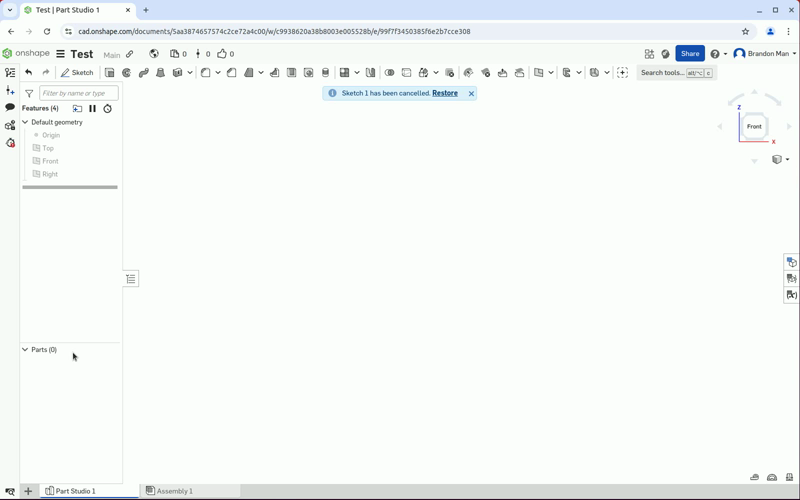
mouse_move(73, 352)
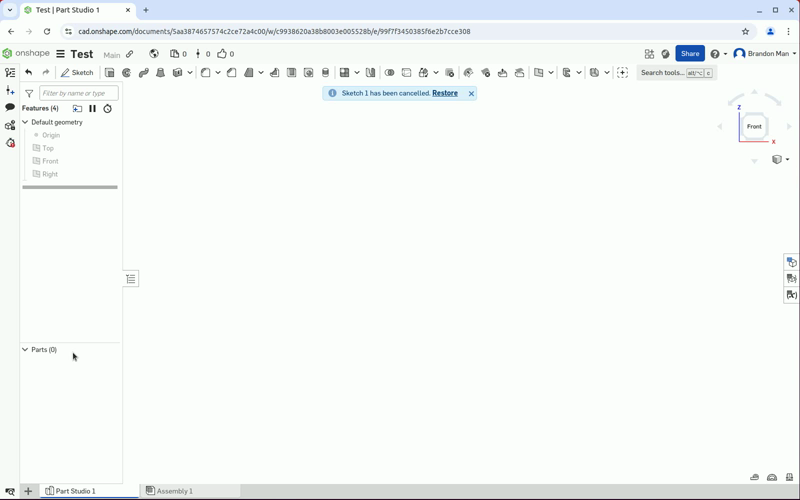
key(shift+y)
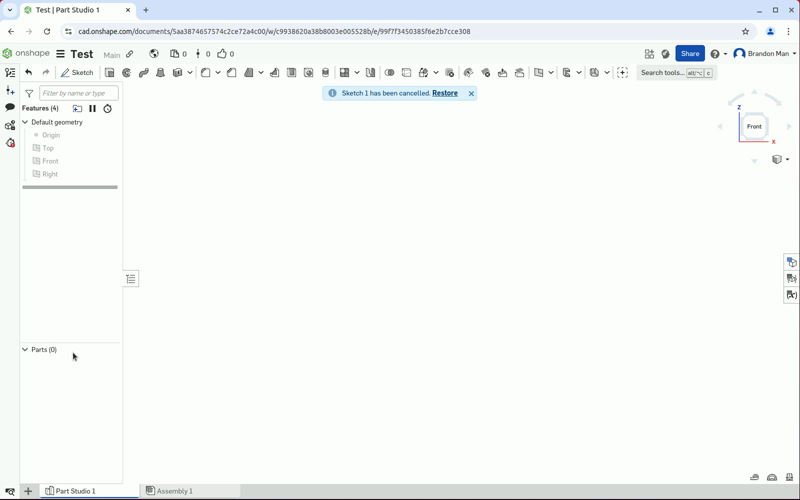
key(shift+s)
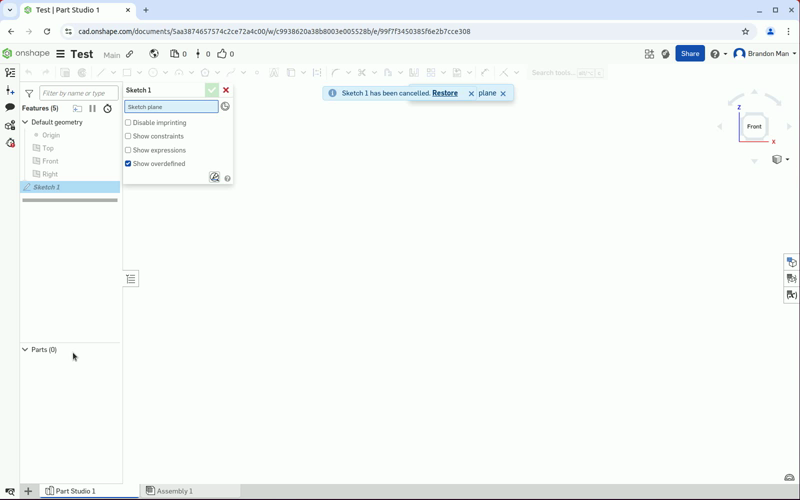
mouse_move(73, 163)
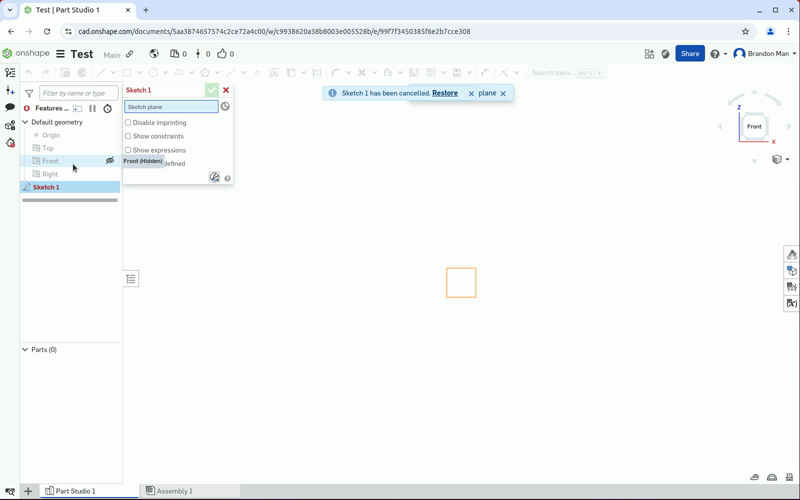
click(73, 163)
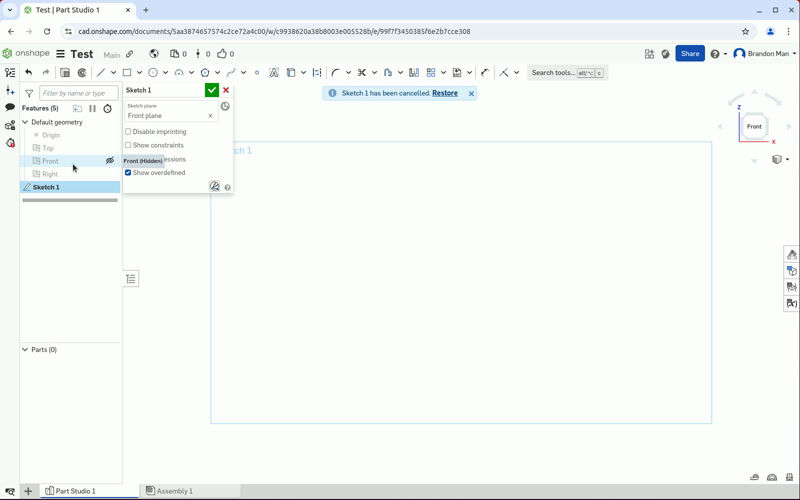
mouse_move(73, 352)
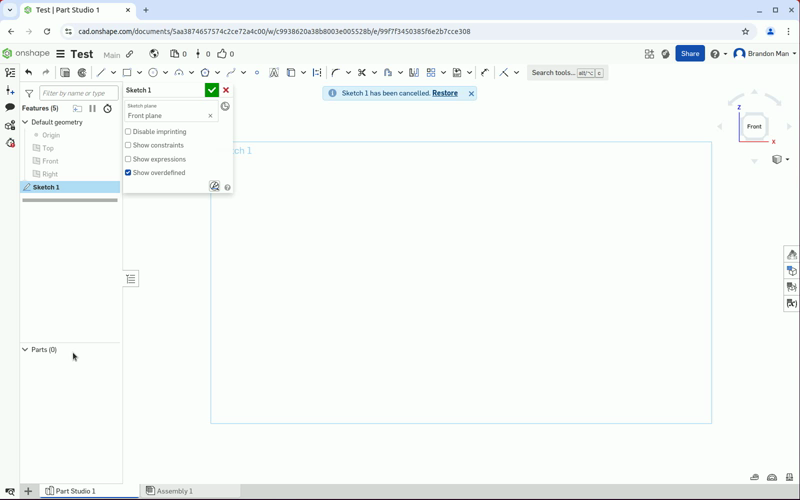
key(y)
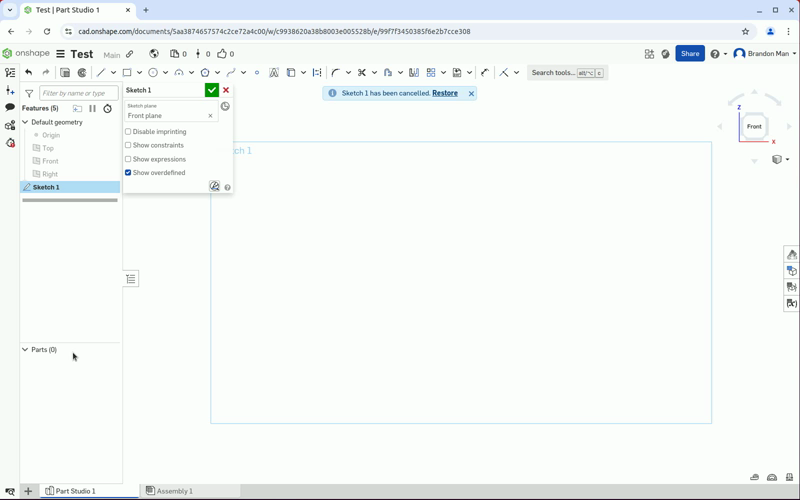
key(l)
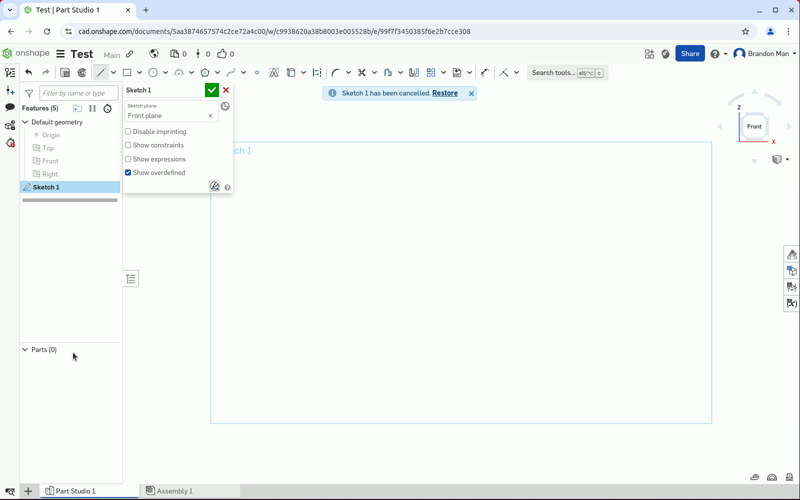
key_down(shift)
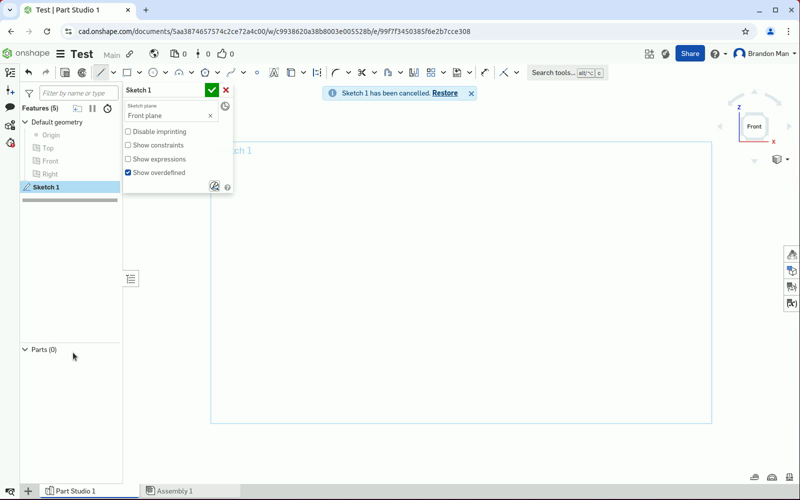
mouse_move(443, 273)
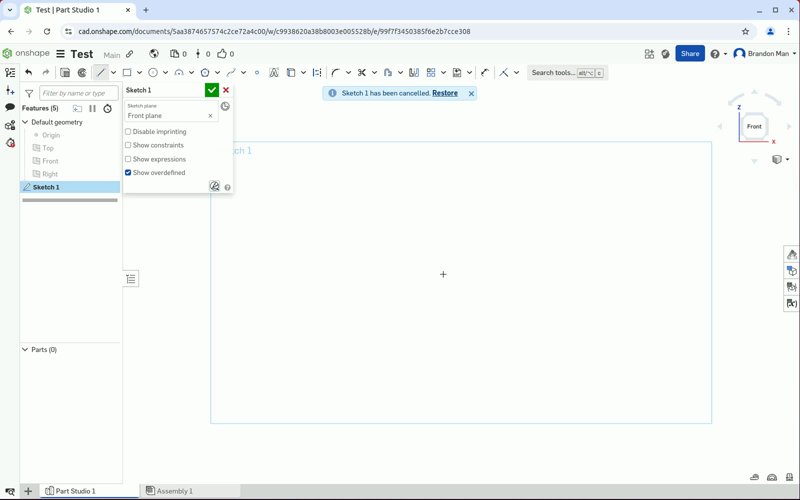
click(443, 273)
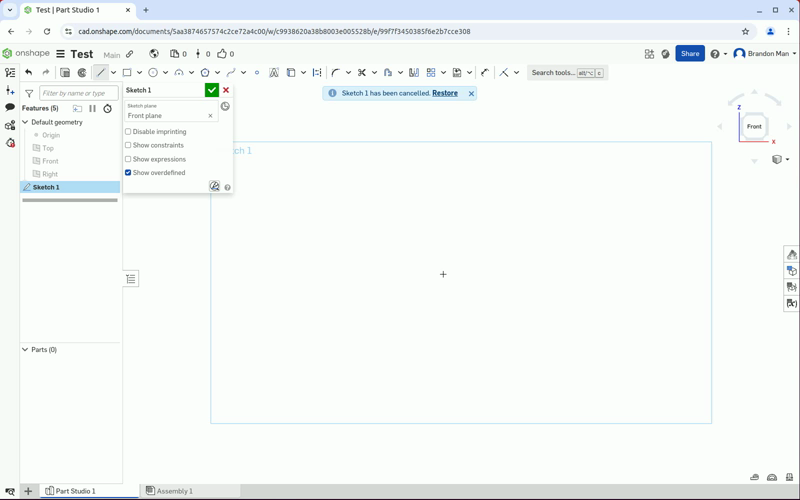
key_up(shift)
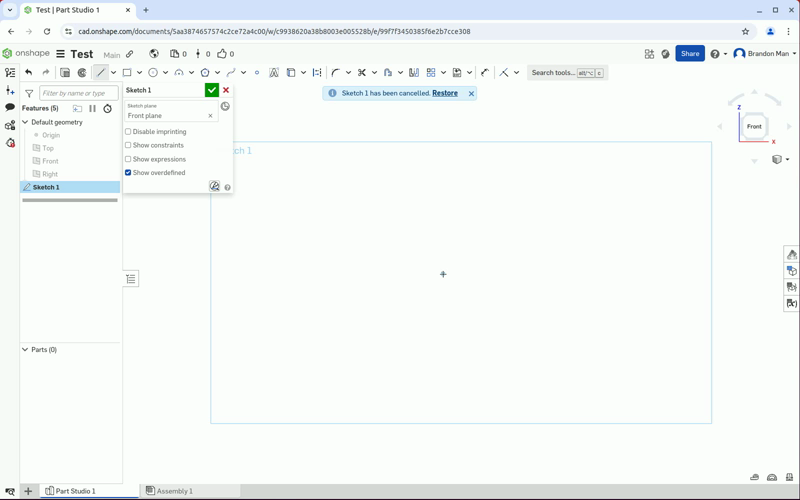
key_down(shift)
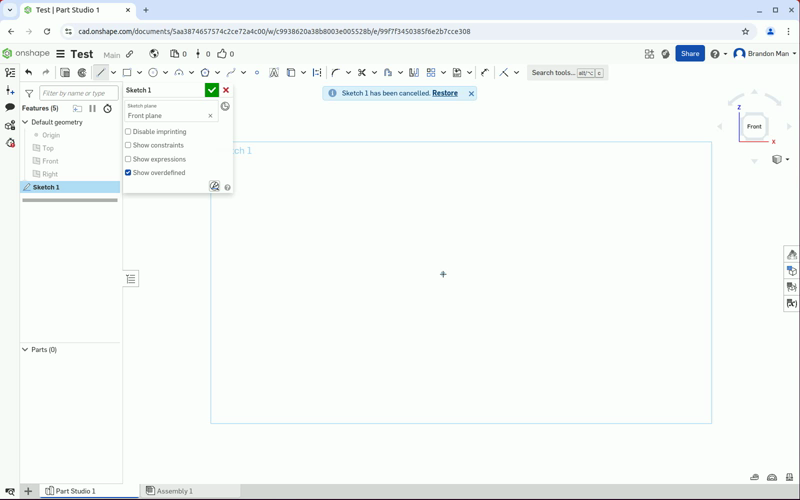
mouse_move(473, 273)
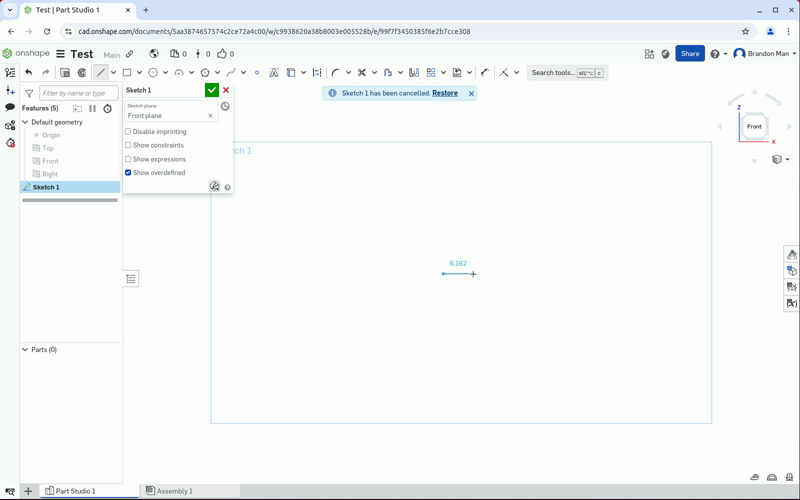
mouse_move(443, 294)
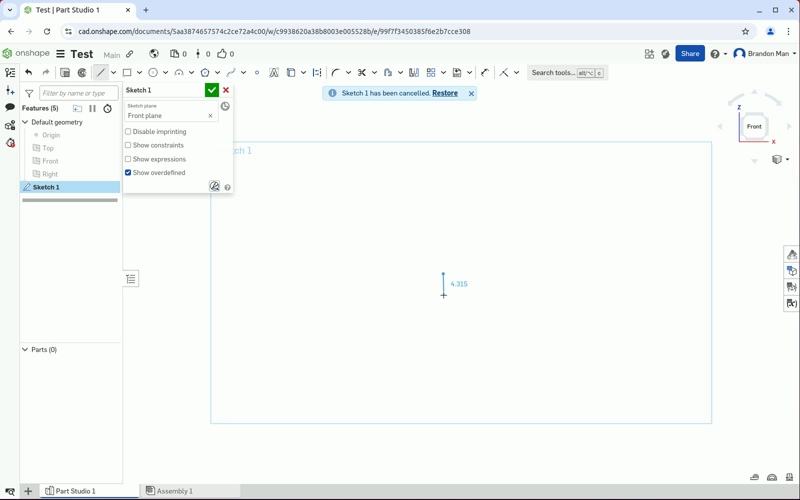
click(443, 294)
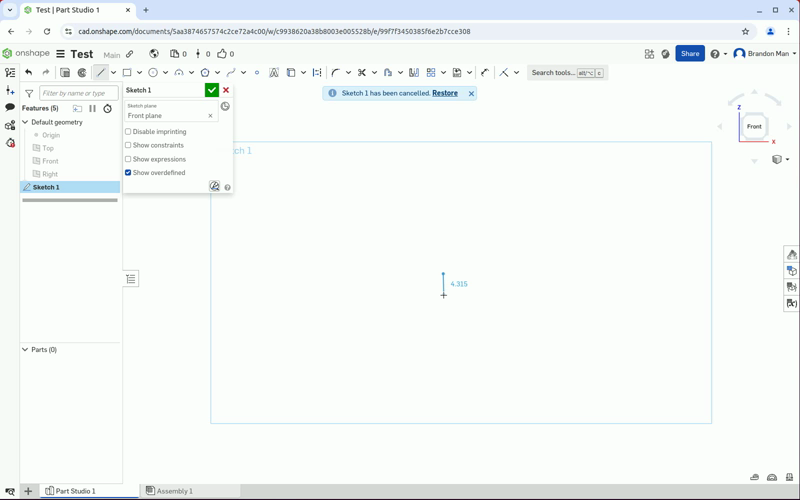
key_up(shift)
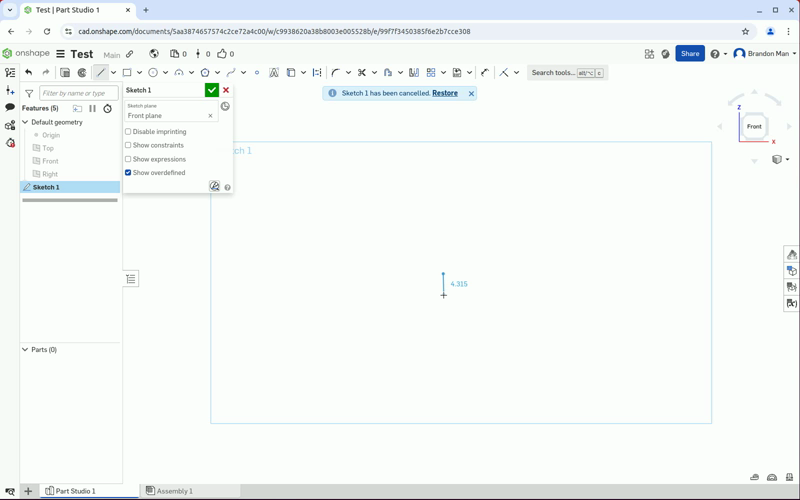
key_down(shift)
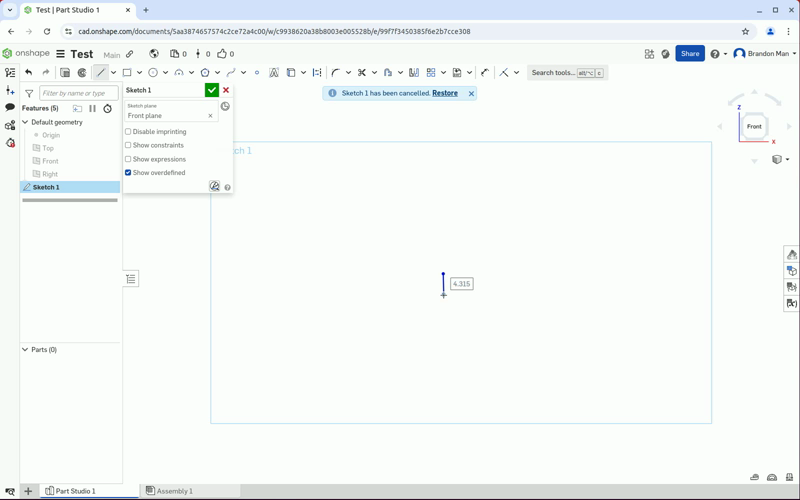
mouse_move(473, 294)
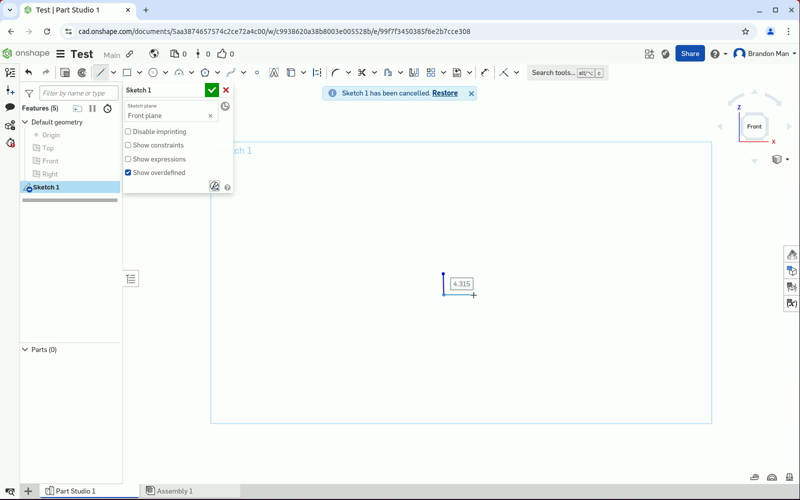
mouse_move(462, 304)
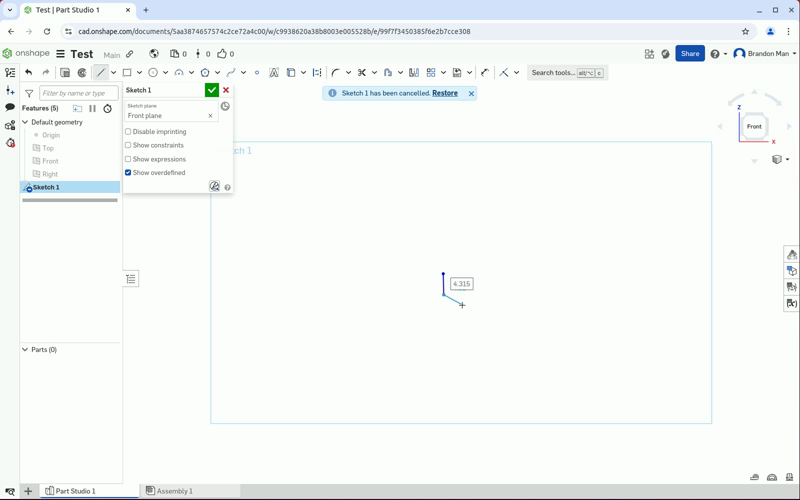
click(462, 304)
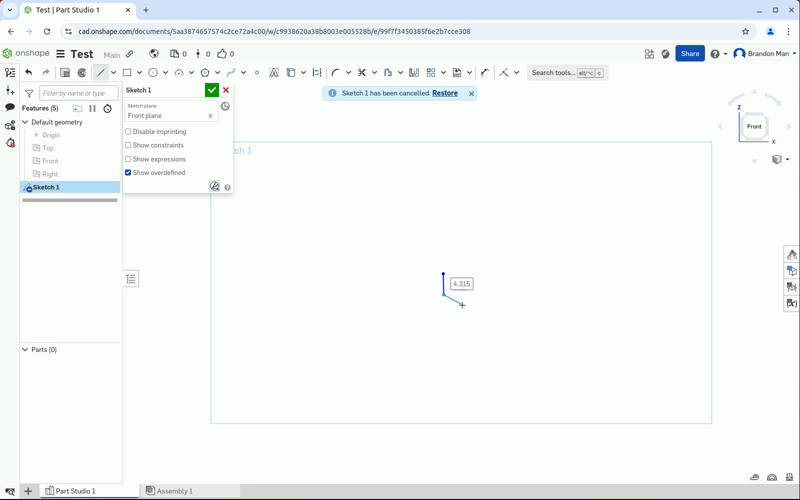
key_up(shift)
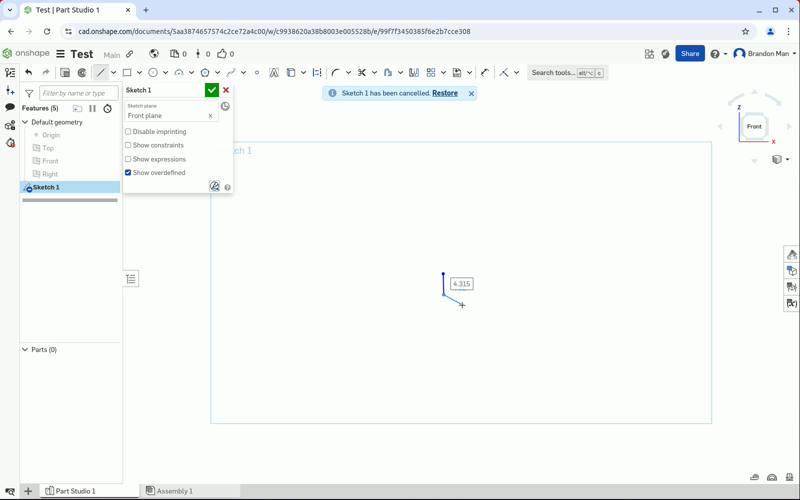
key_down(shift)
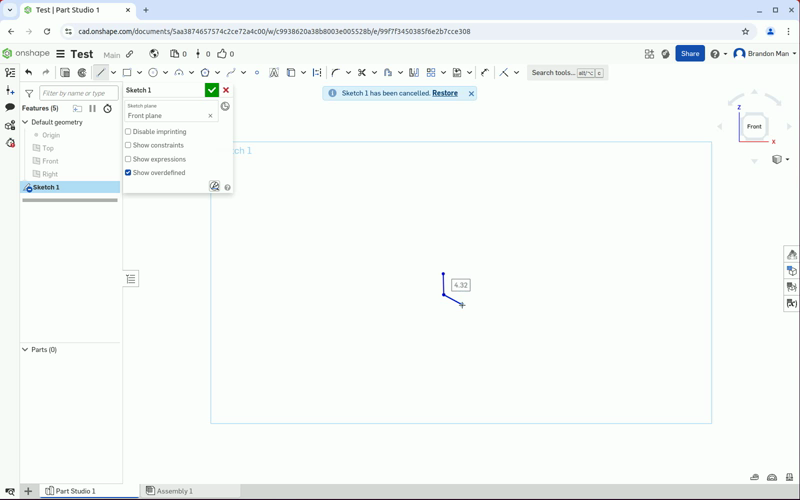
mouse_move(492, 304)
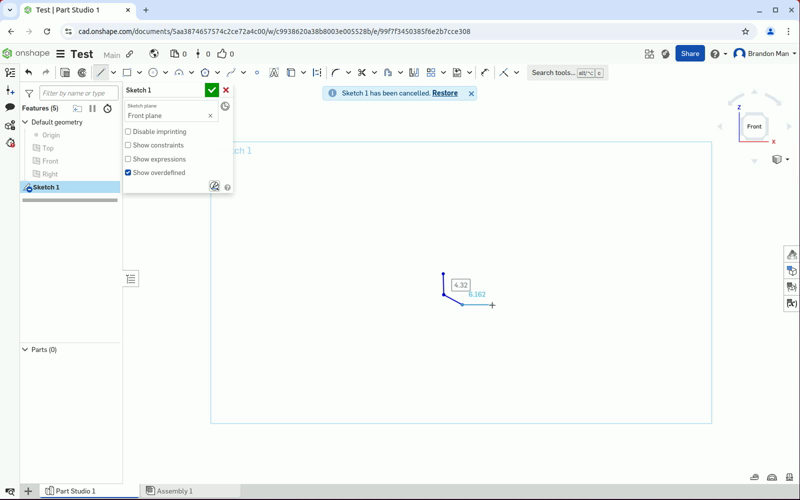
mouse_move(480, 294)
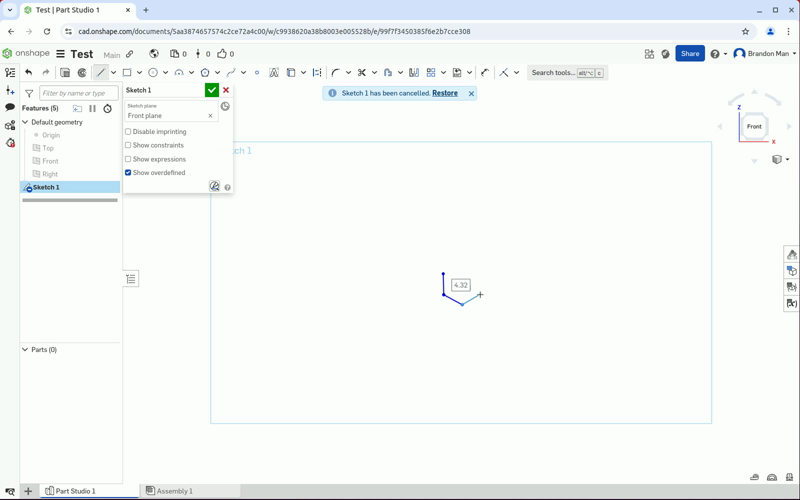
click(480, 294)
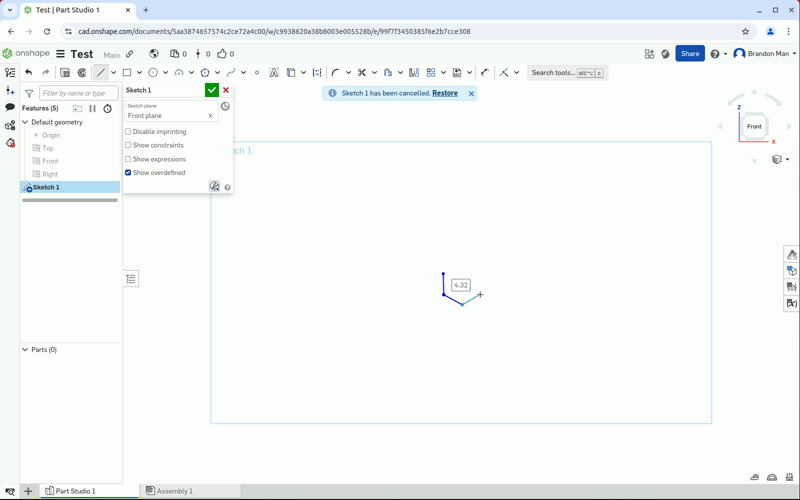
key_up(shift)
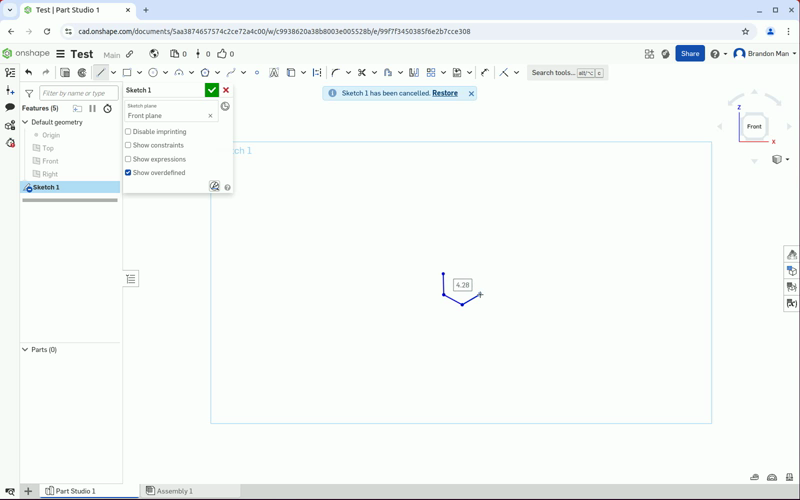
key_down(shift)
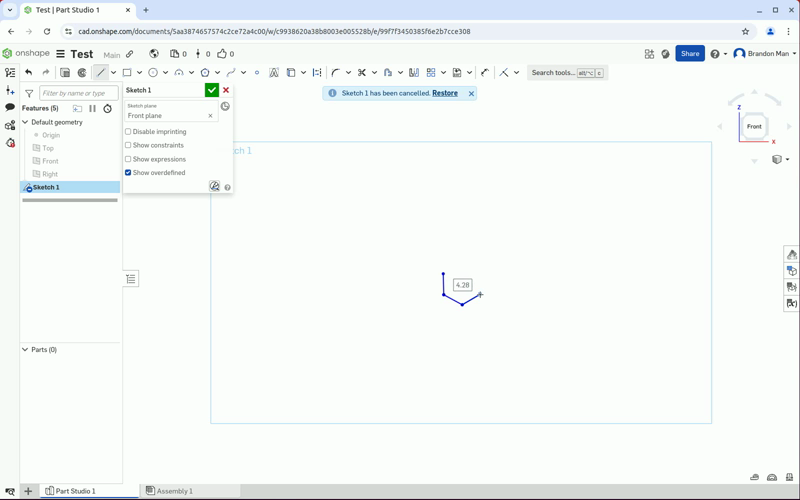
mouse_move(510, 294)
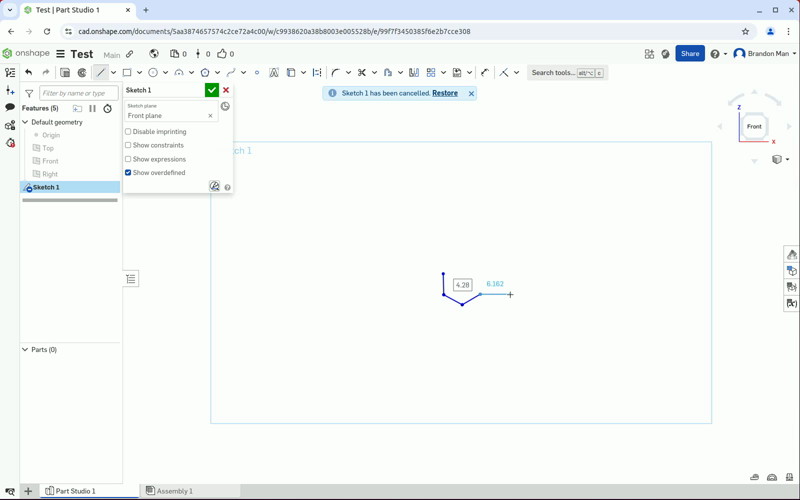
mouse_move(480, 272)
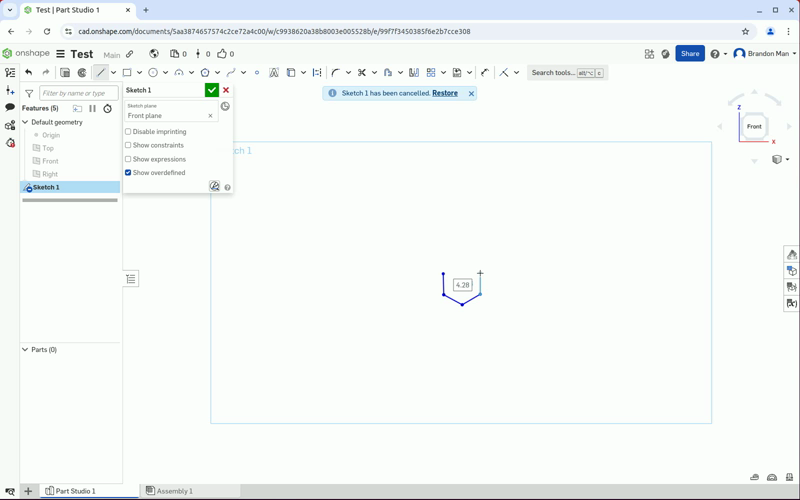
click(480, 272)
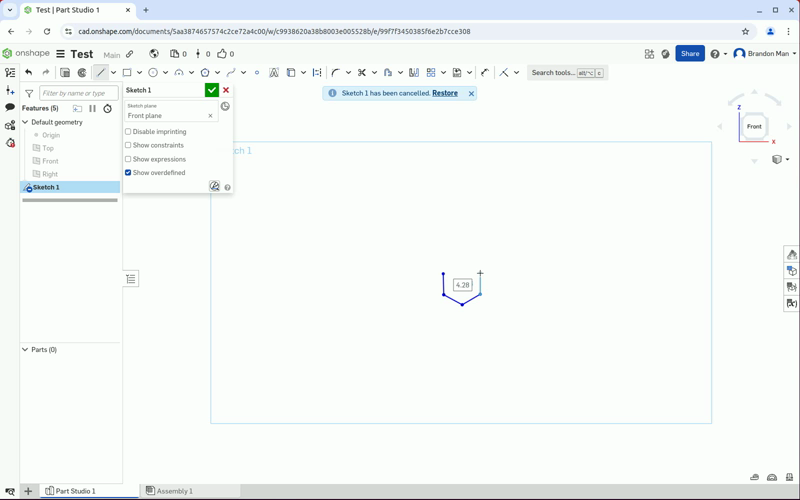
key_up(shift)
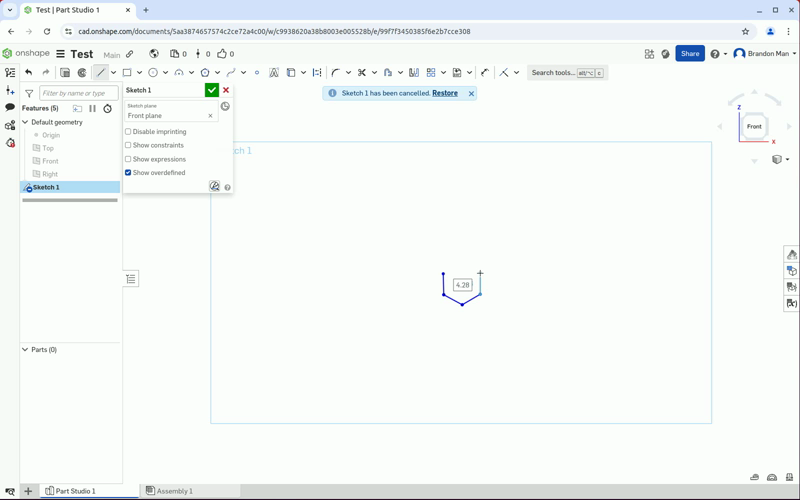
key_down(shift)
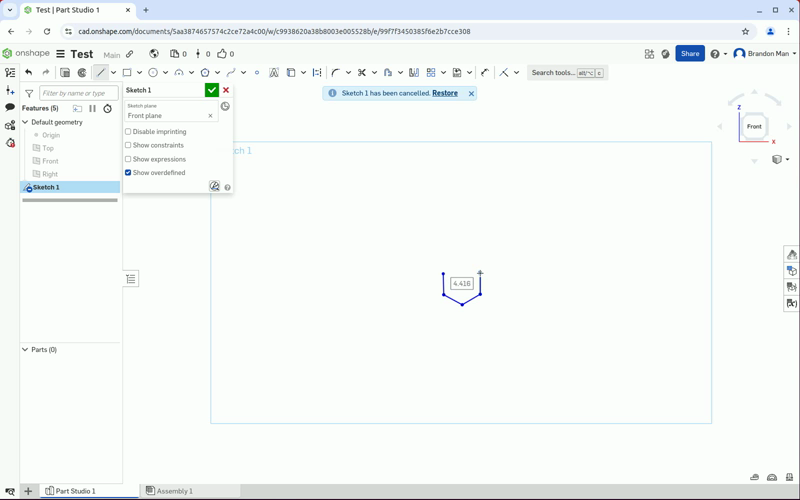
mouse_move(510, 272)
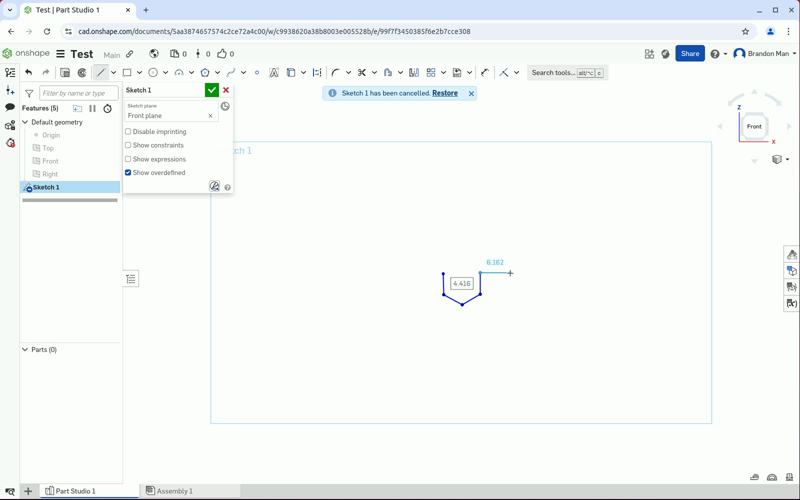
mouse_move(461, 262)
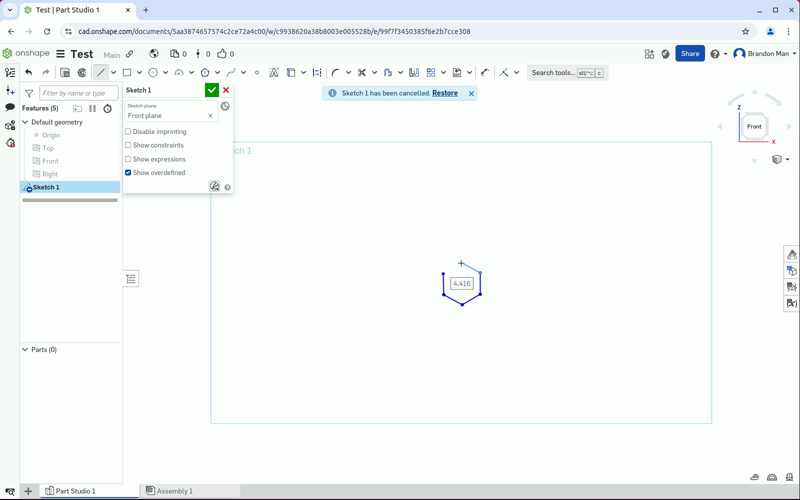
click(461, 262)
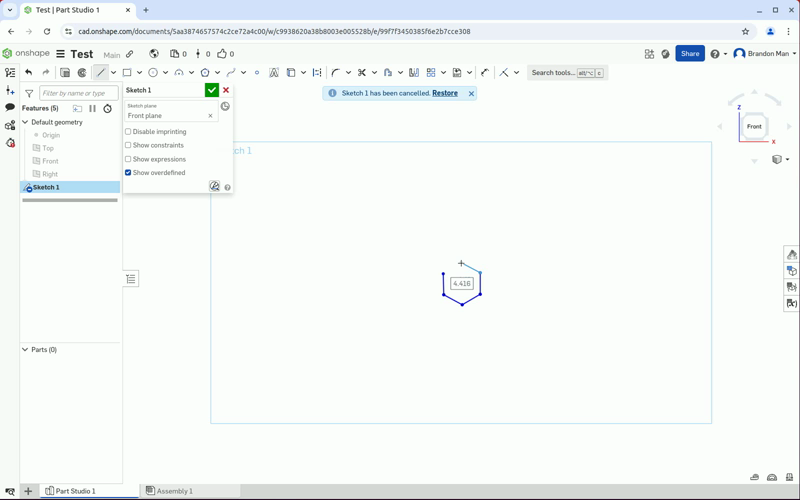
key_up(shift)
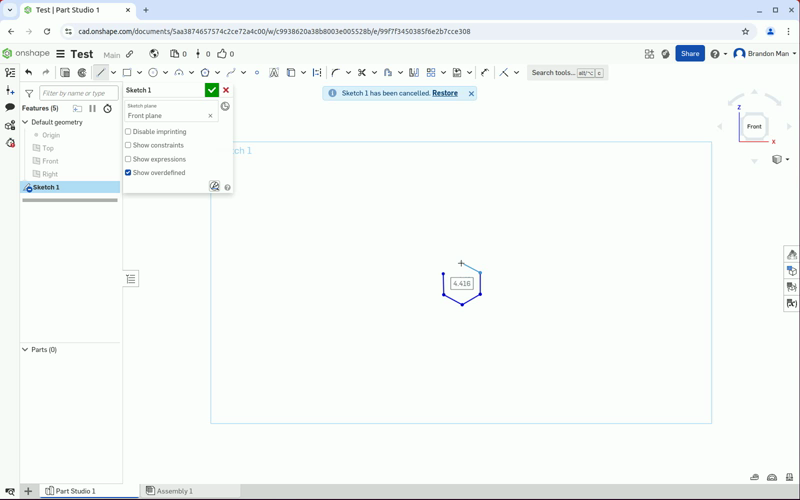
mouse_move(491, 262)
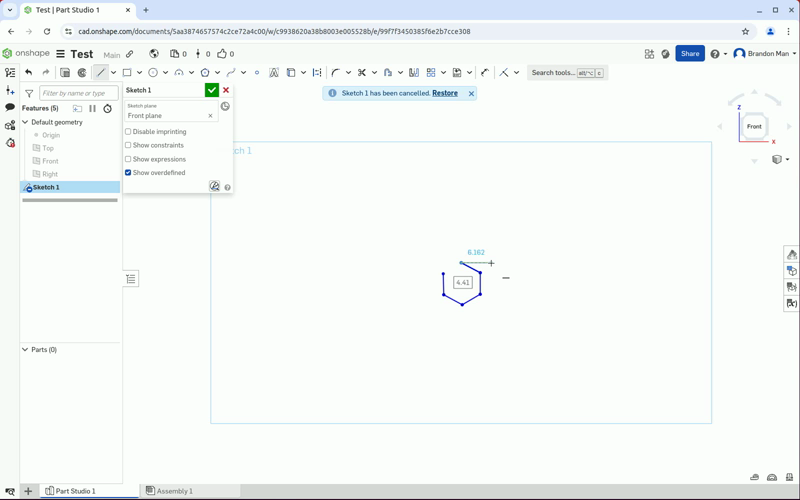
key_down(shift)
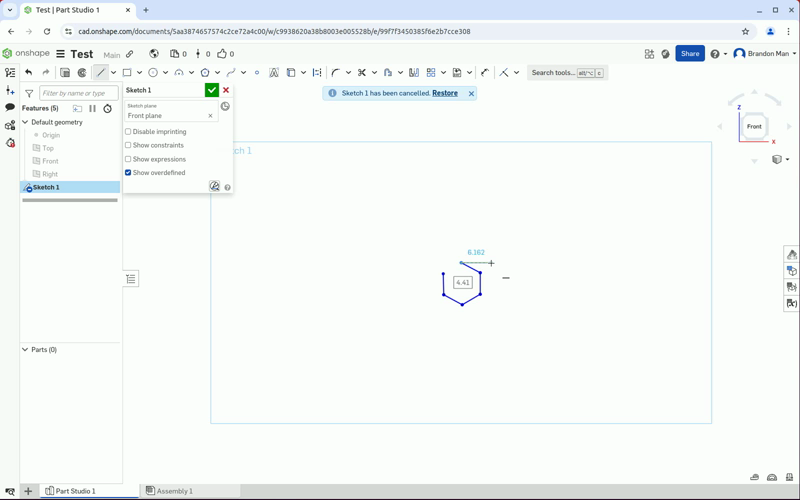
mouse_move(443, 273)
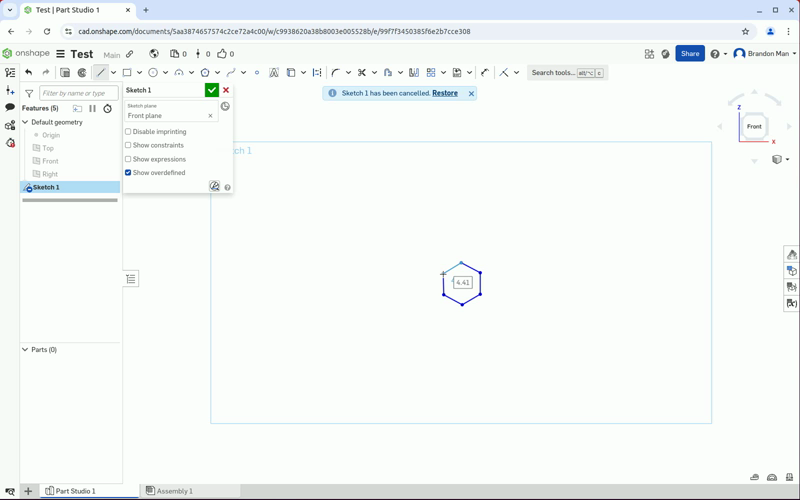
key_up(shift)
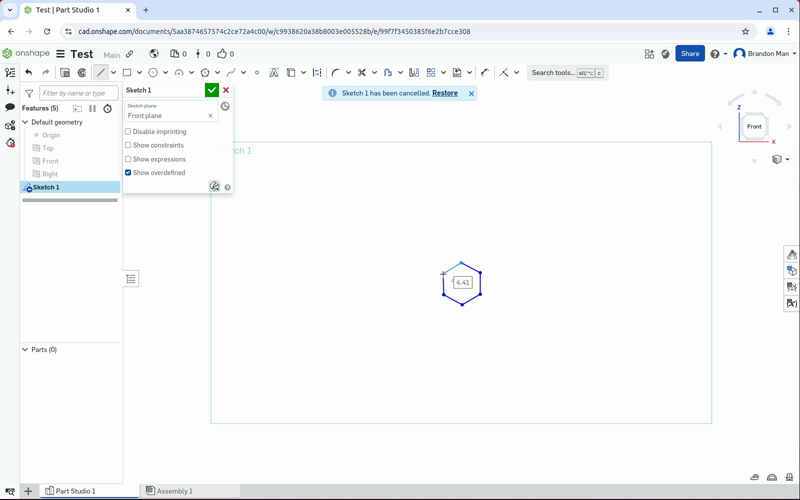
click(443, 273)
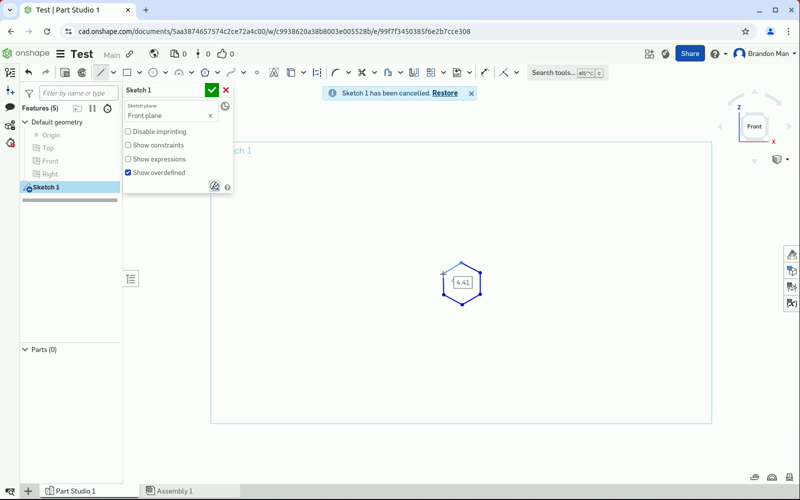
key(esc)
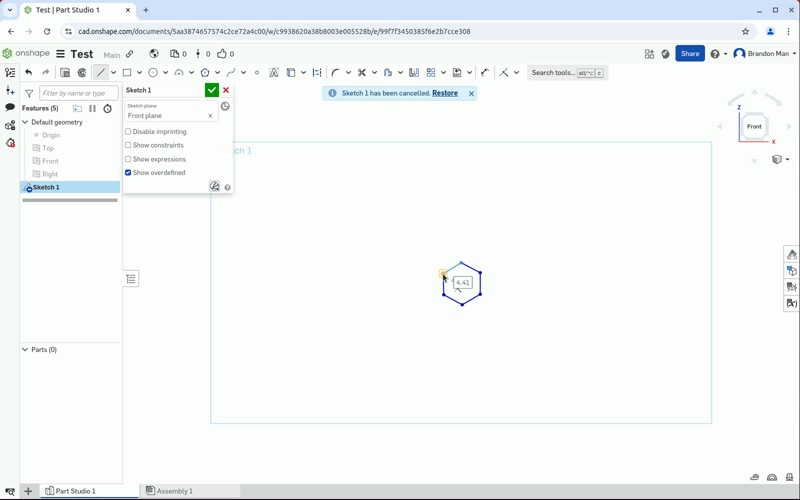
mouse_move(476, 273)
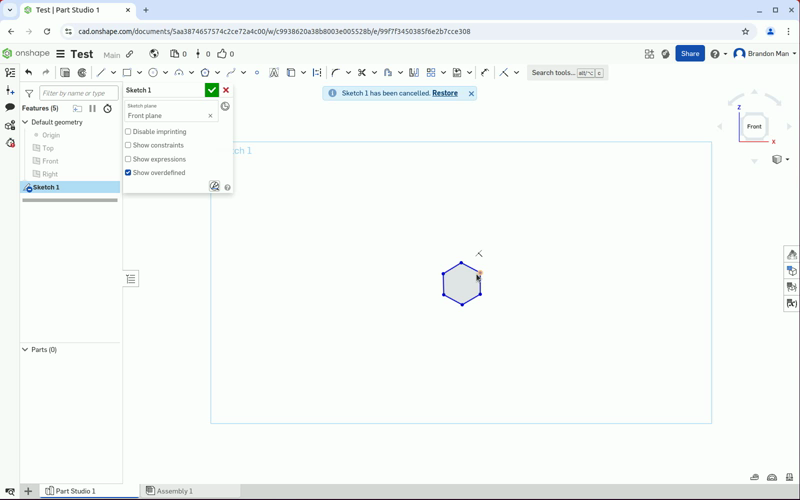
scroll(6)
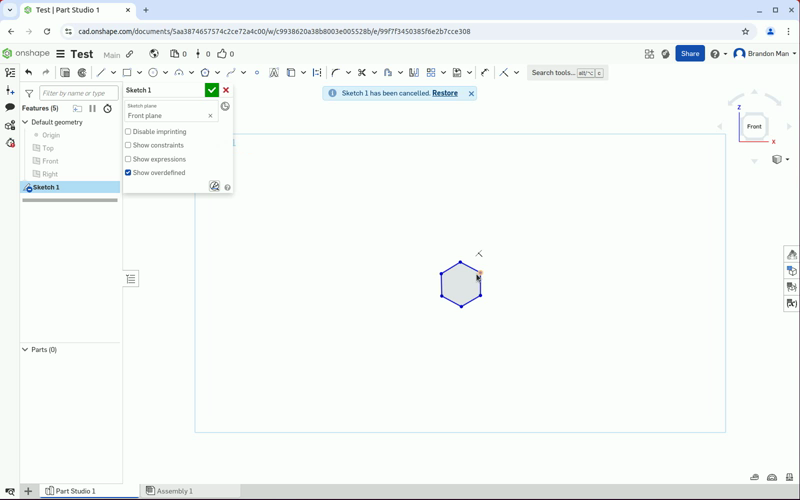
scroll(6)
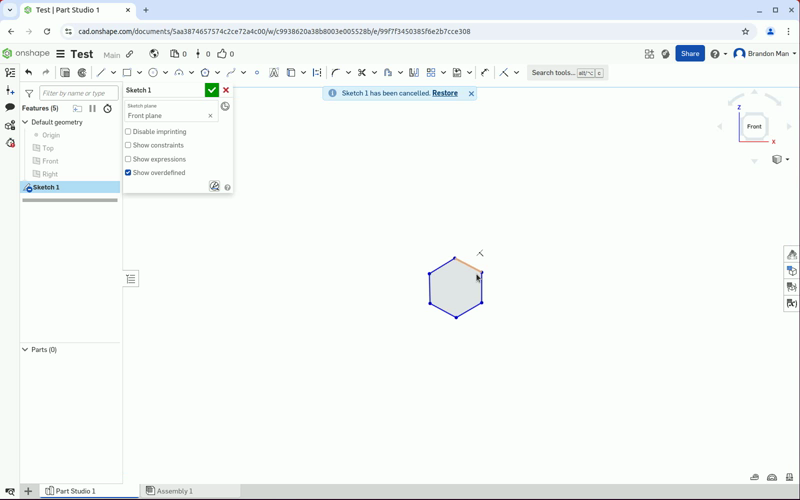
scroll(6)
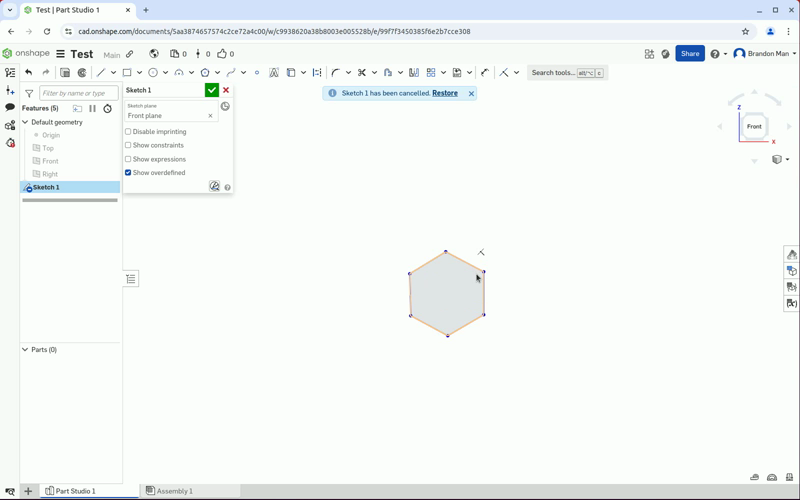
scroll(6)
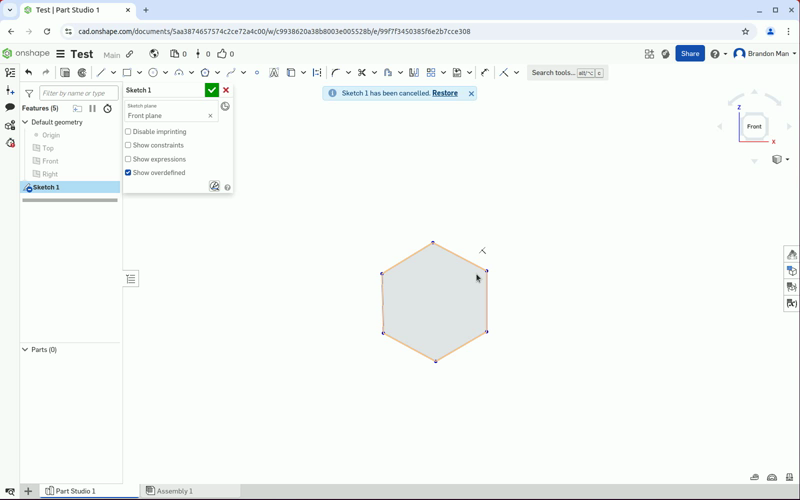
scroll(6)
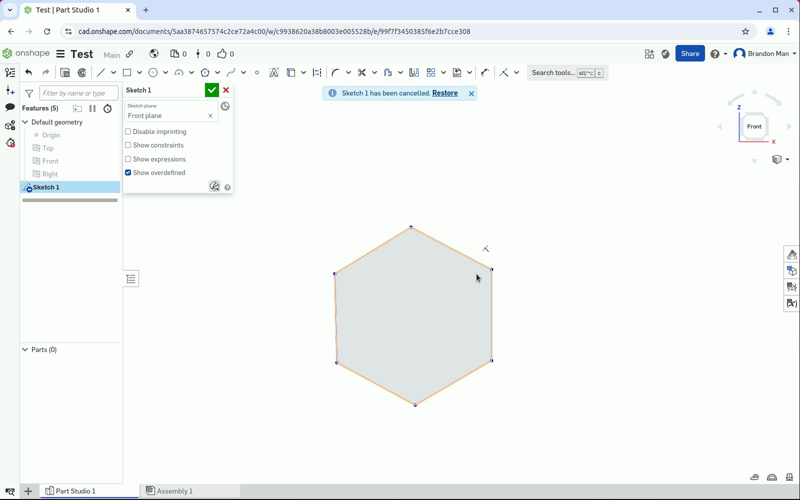
scroll(6)
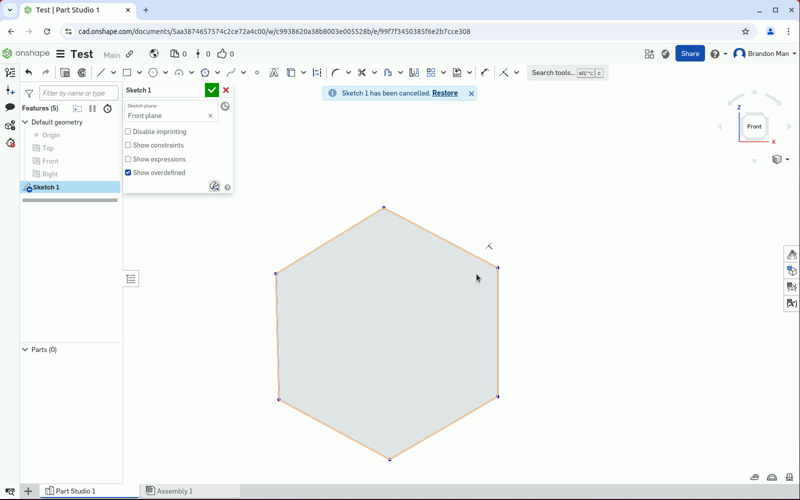
scroll(6)
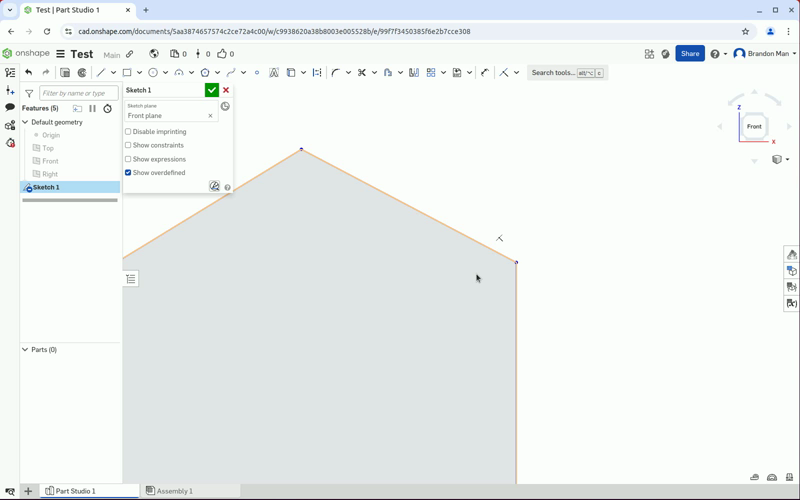
click(476, 273)
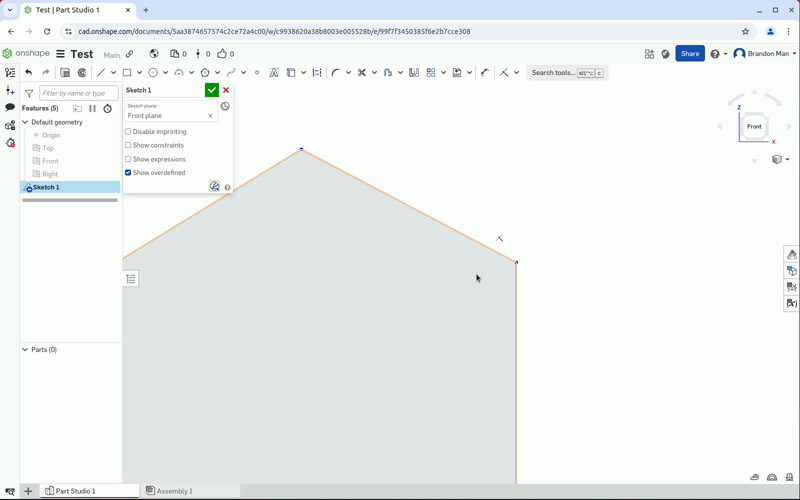
scroll(-6)
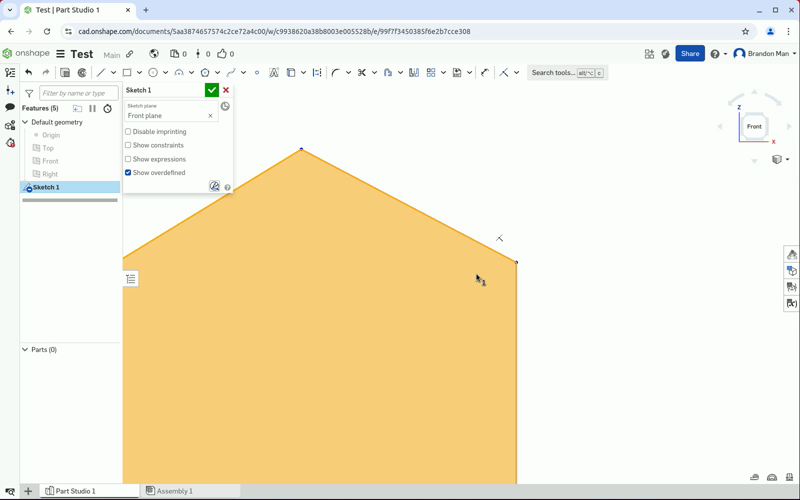
scroll(-6)
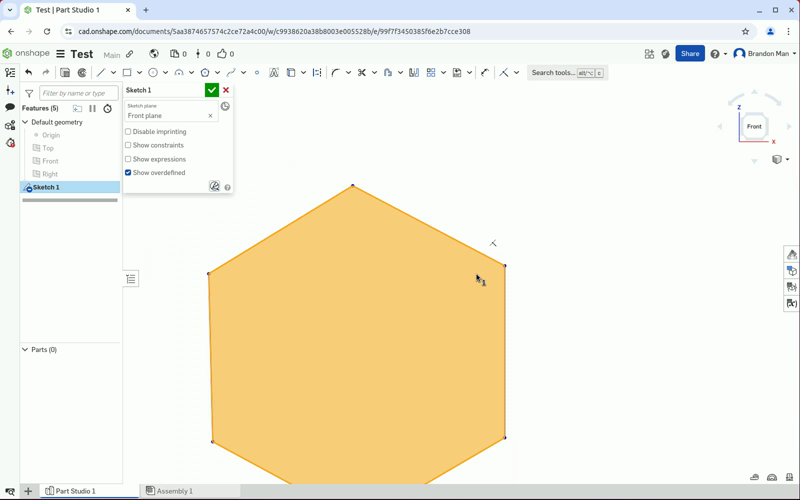
scroll(-6)
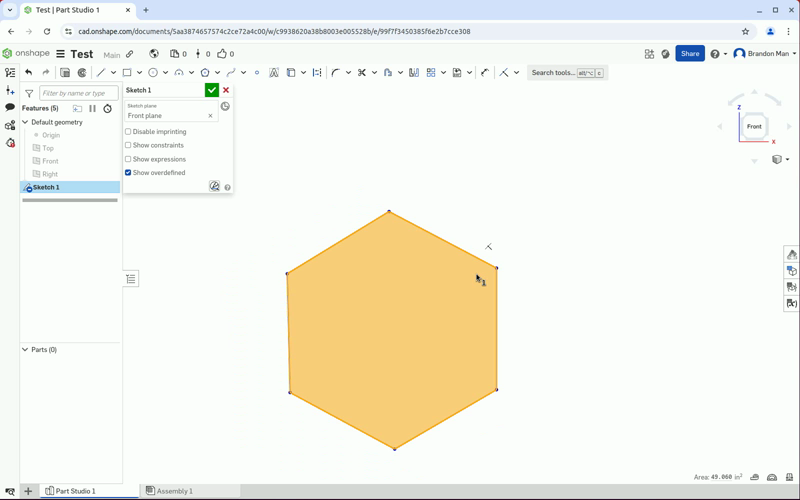
scroll(-6)
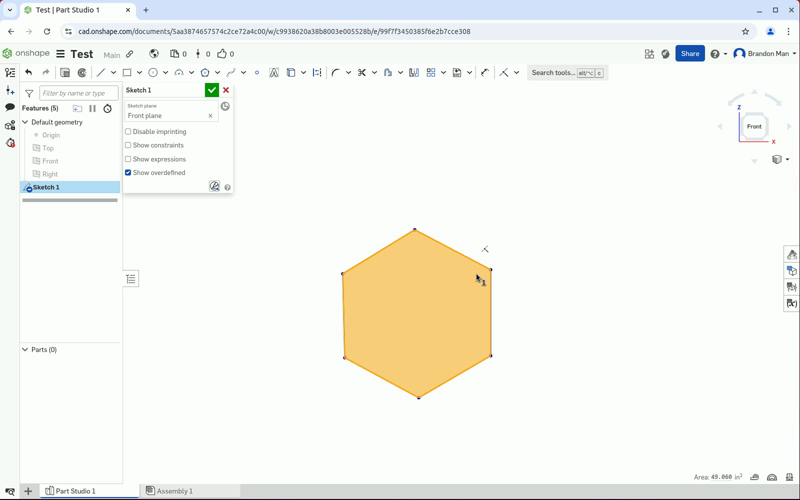
scroll(-6)
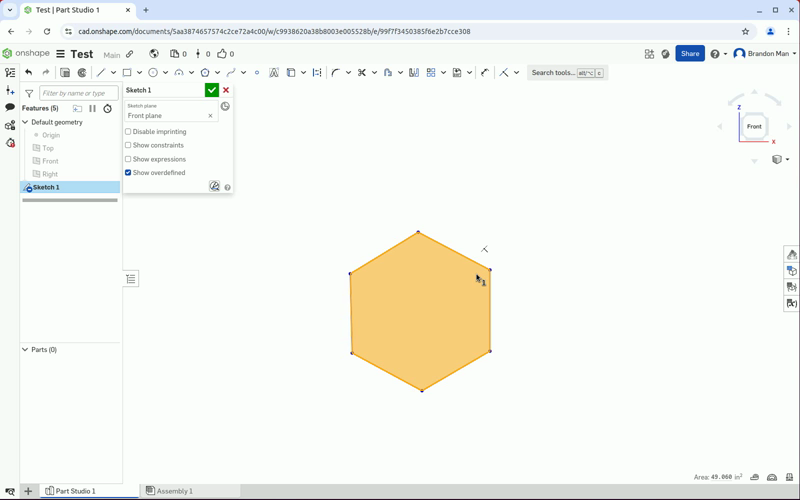
scroll(-6)
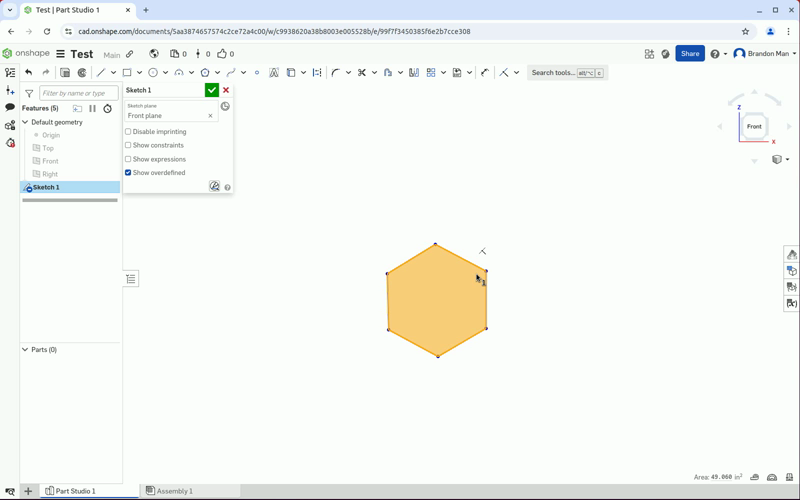
scroll(-6)
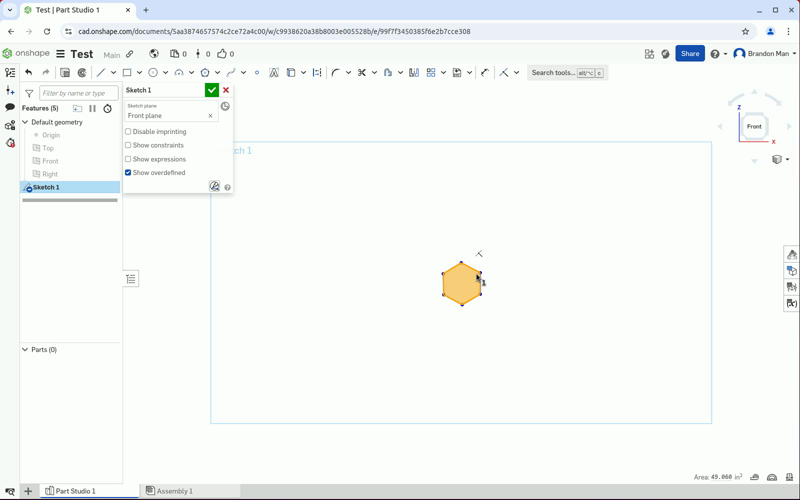
mouse_move(73, 352)
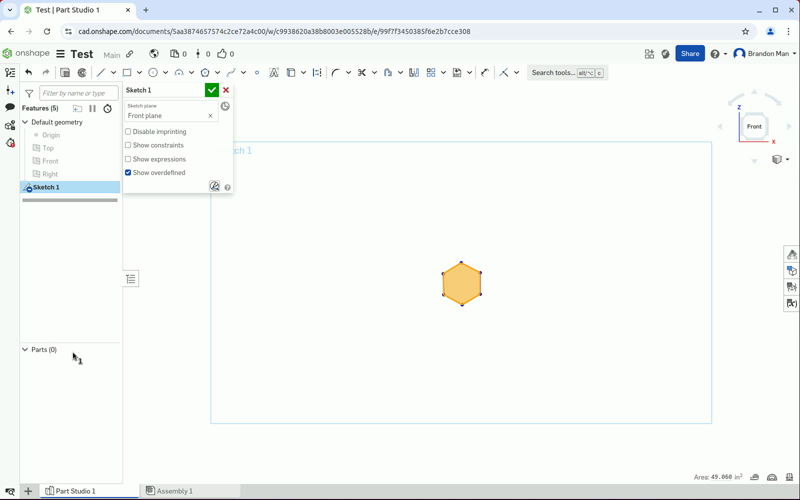
key(shift+y)
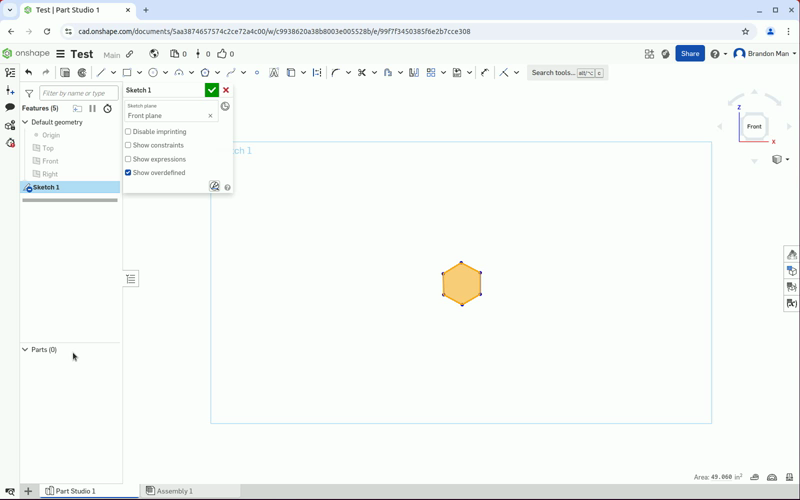
key(shift+e)
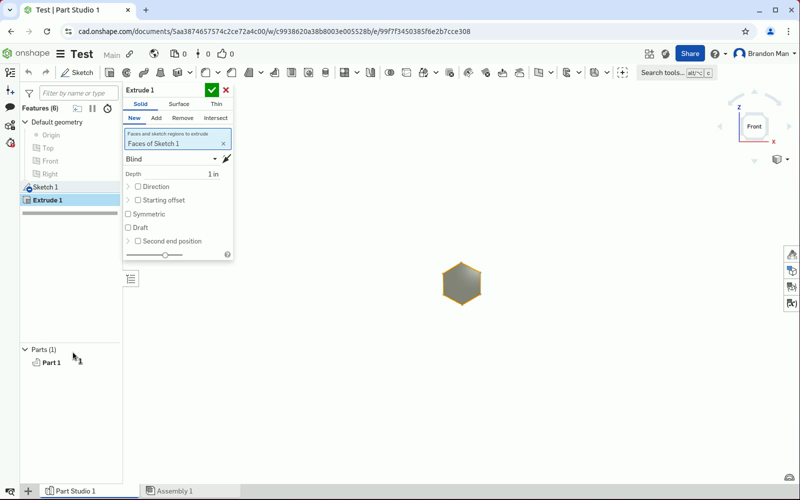
mouse_move(143, 106)
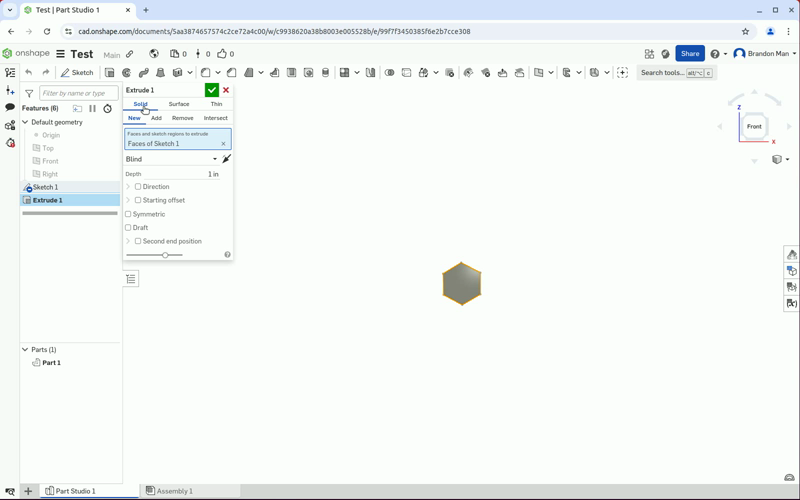
click(143, 106)
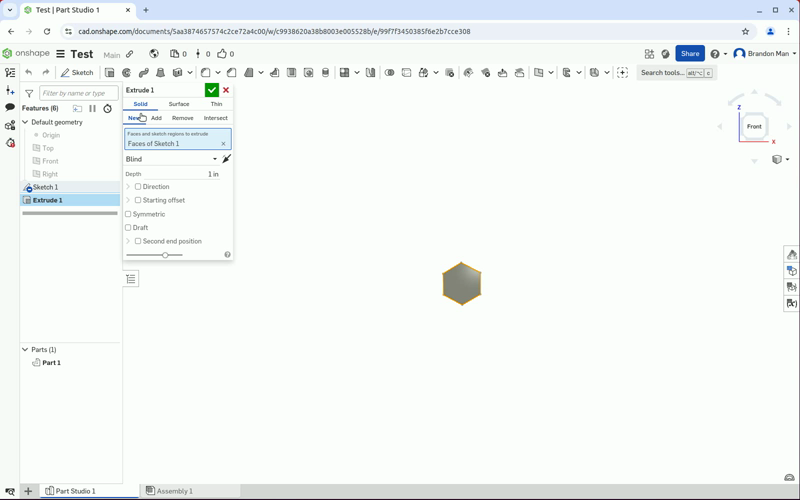
mouse_move(137, 120)
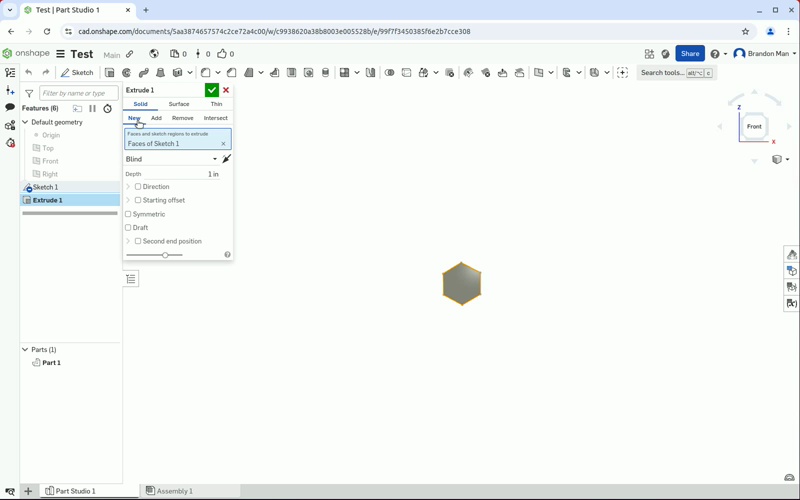
click(137, 120)
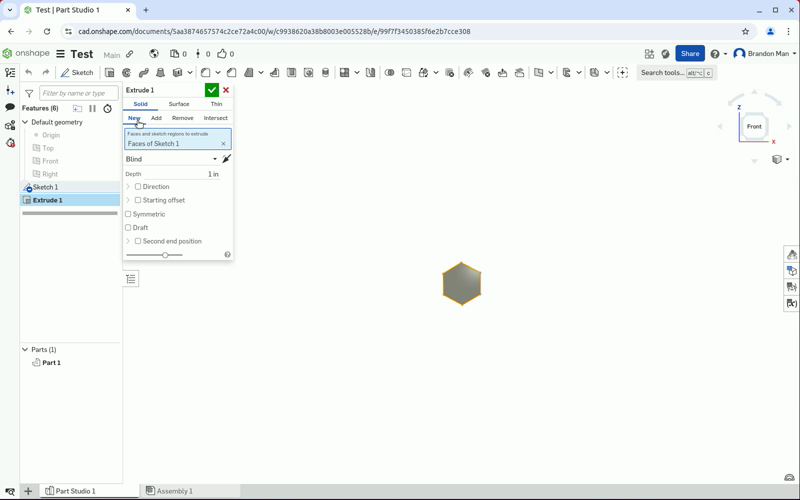
key(tab, 4)
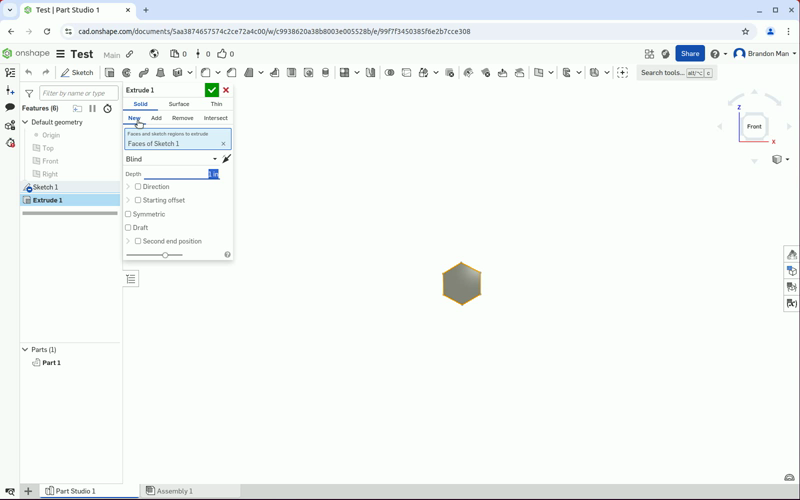
text(-23.108)
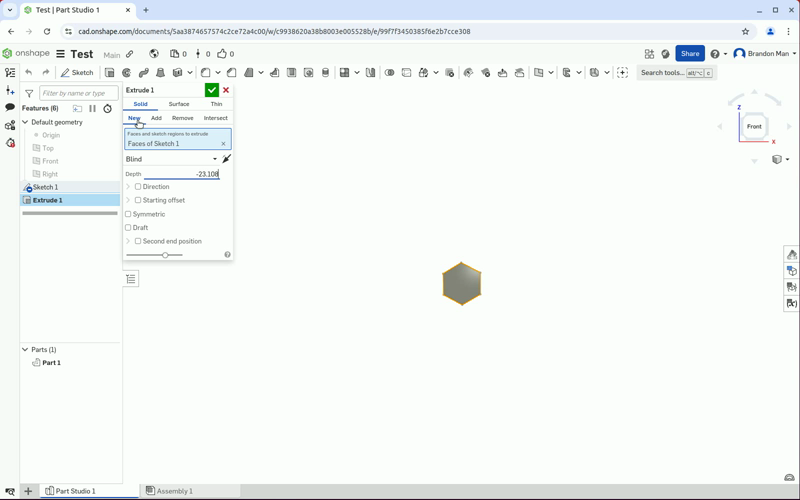
key(enter)
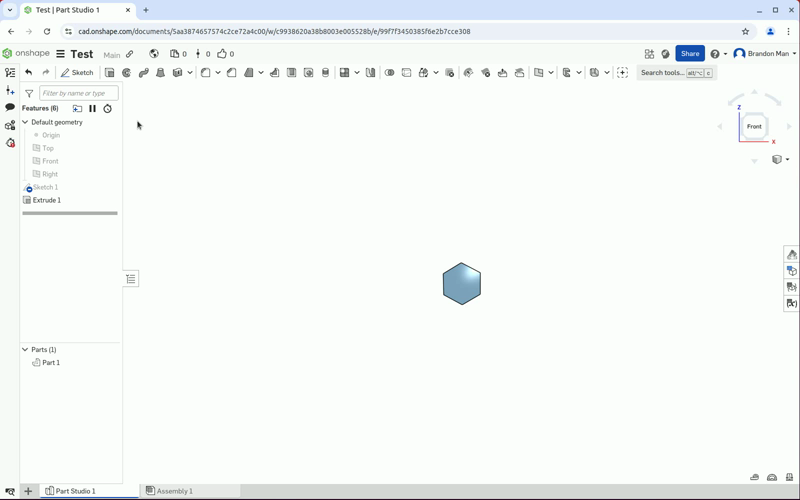
key(shift+h)
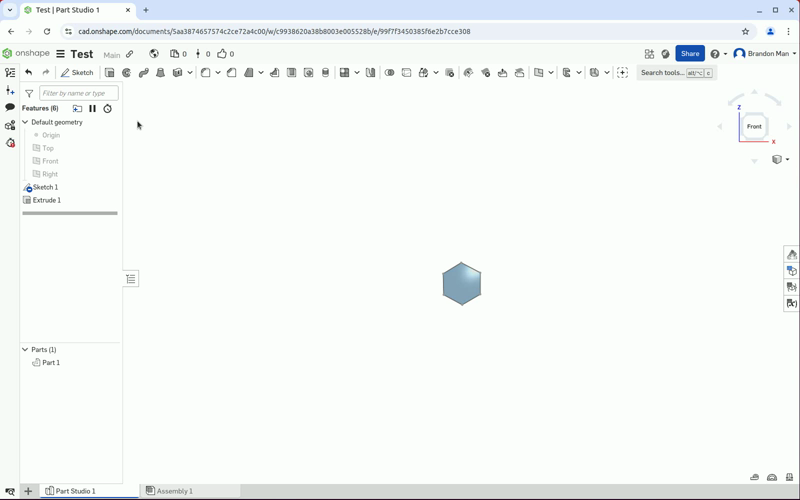
key(shift+h)
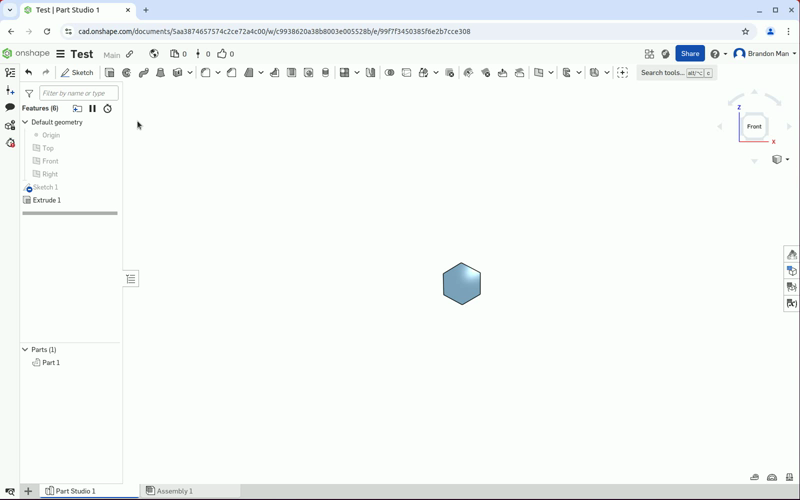
mouse_move(73, 189)
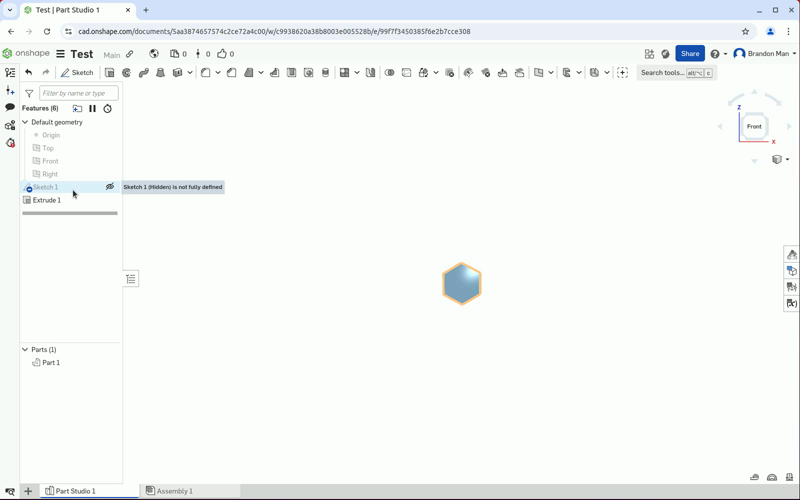
click(73, 189)
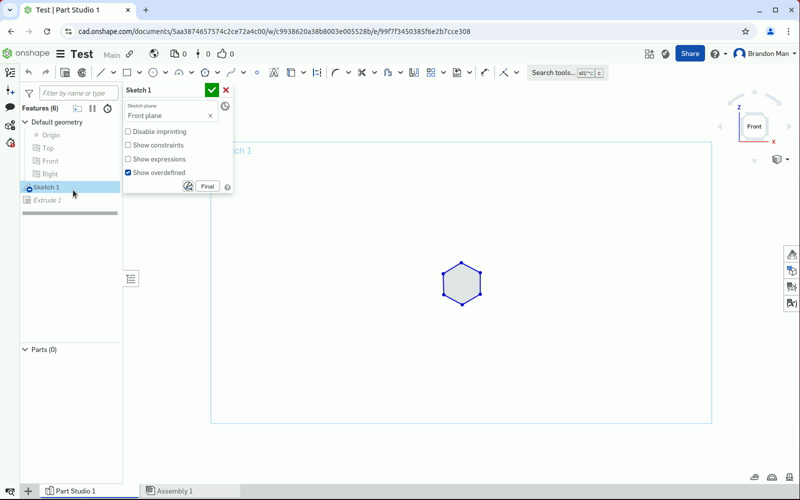
mouse_move(229, 92)
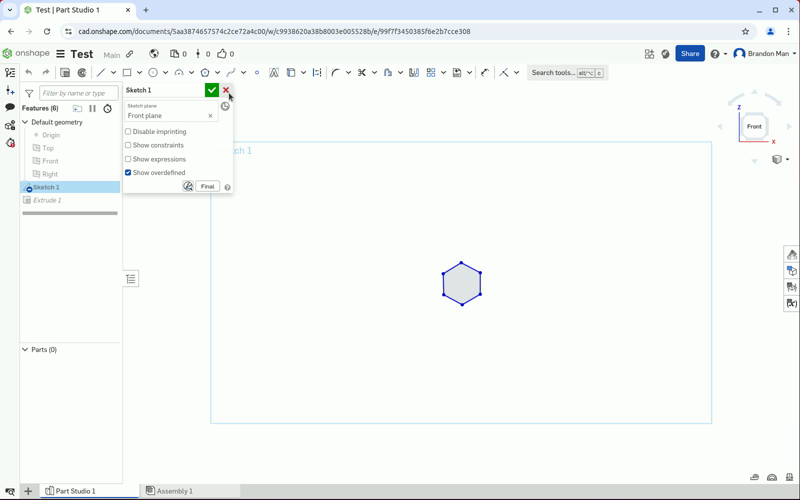
click(229, 92)
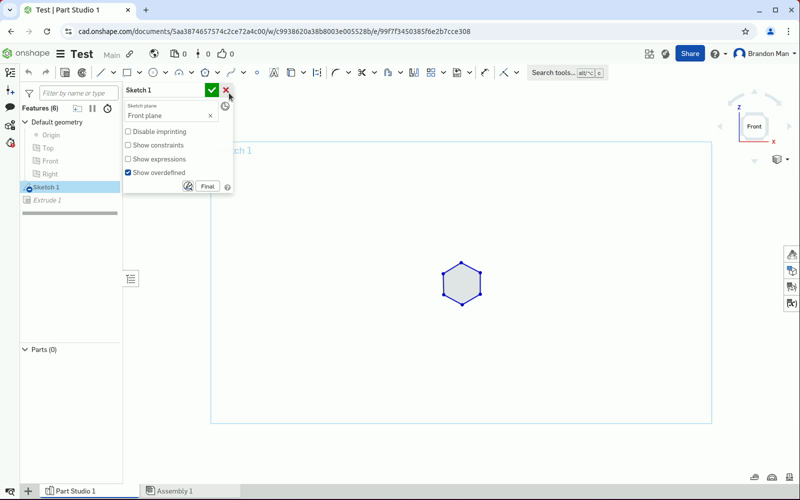
key(shift+s)
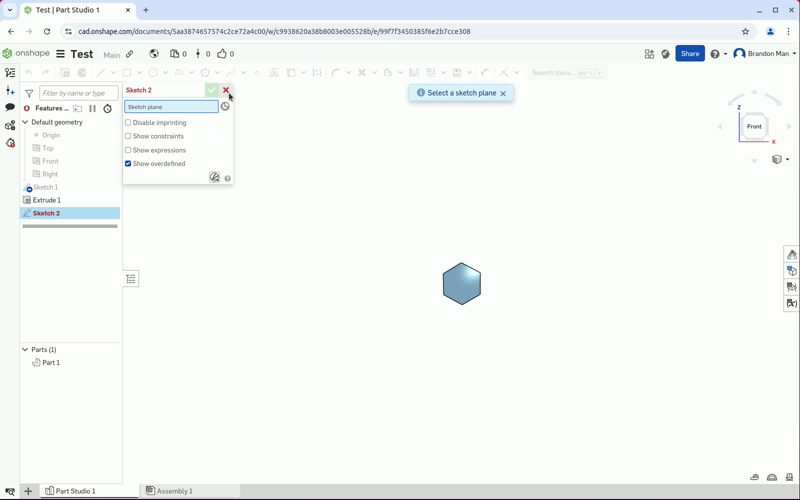
mouse_move(73, 163)
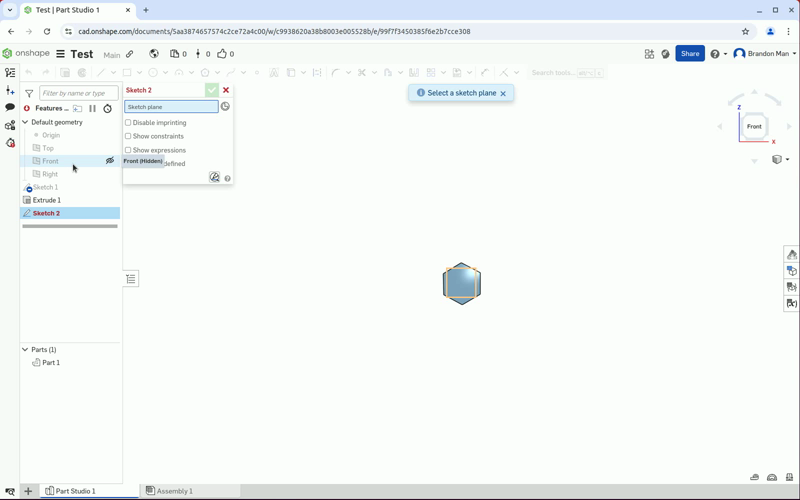
click(73, 163)
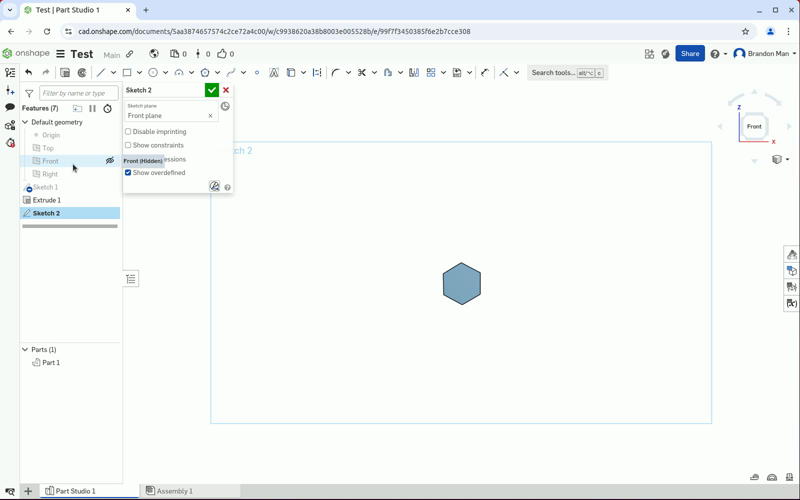
mouse_move(73, 352)
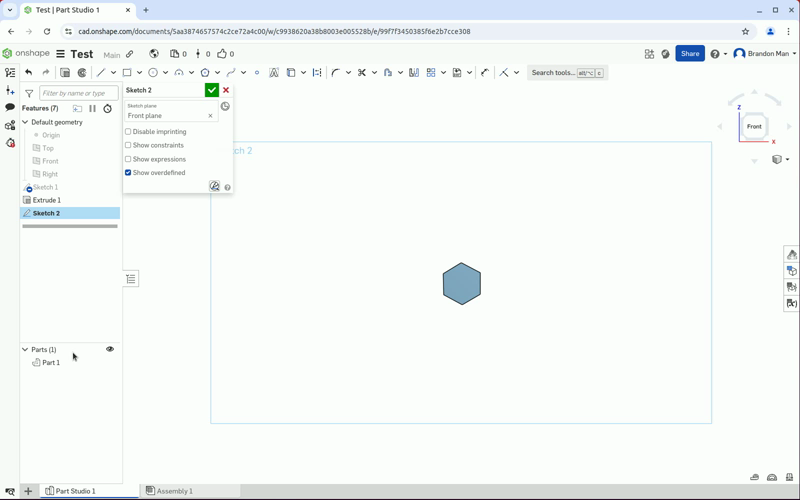
key(y)
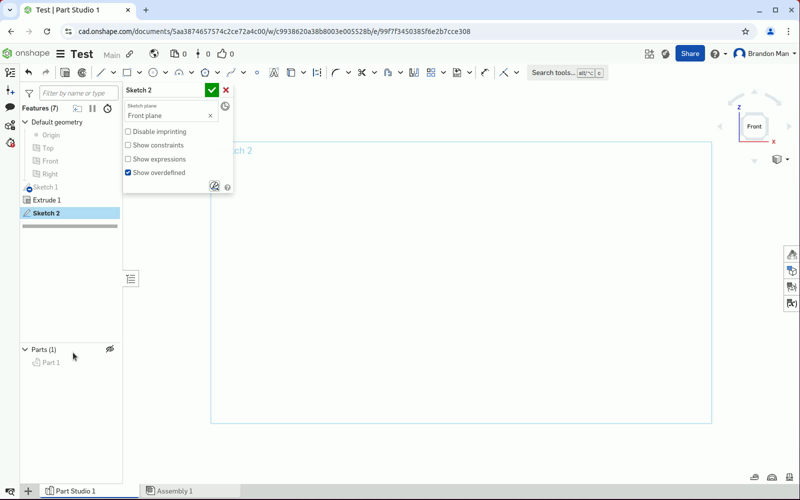
key(c)
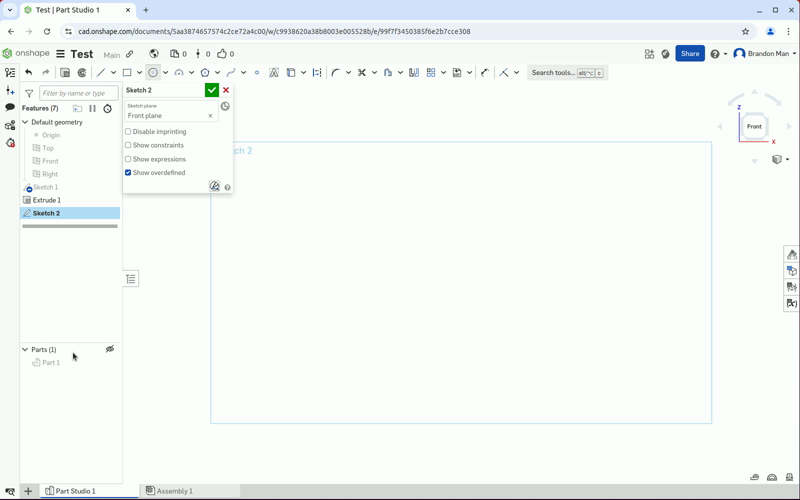
key_down(shift)
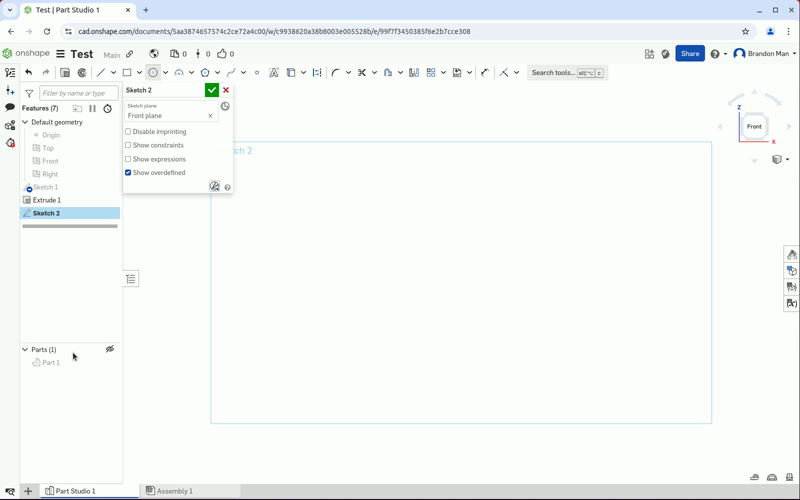
mouse_move(460, 282)
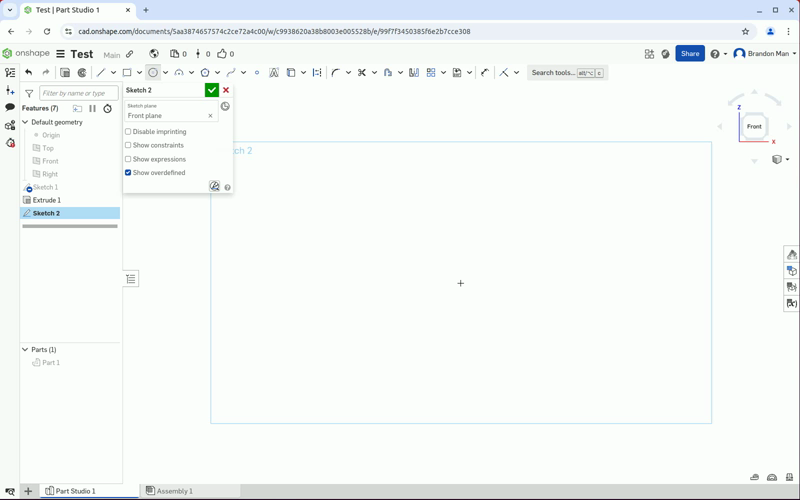
click(460, 282)
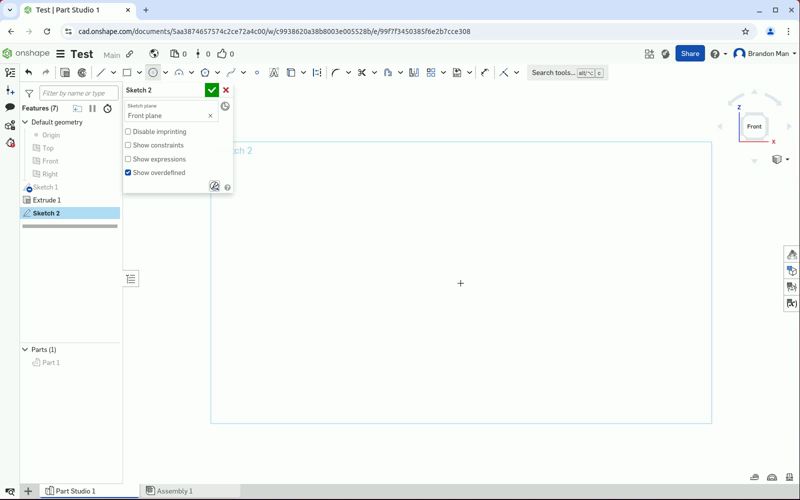
key_up(shift)
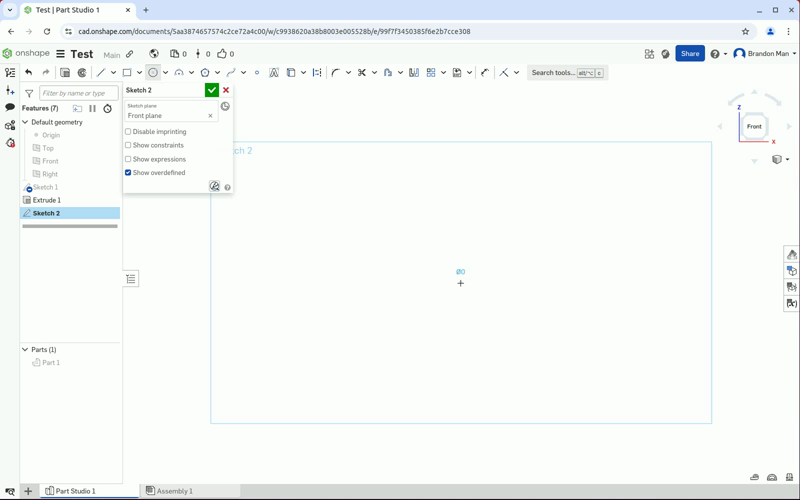
mouse_move(477, 282)
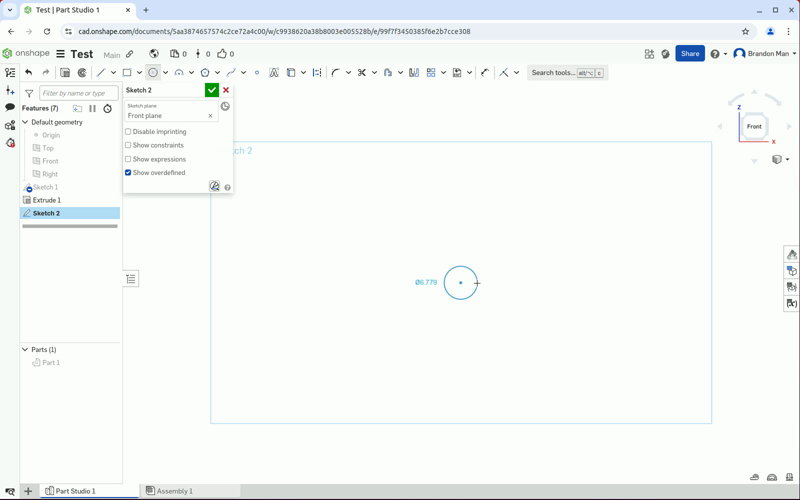
click(477, 282)
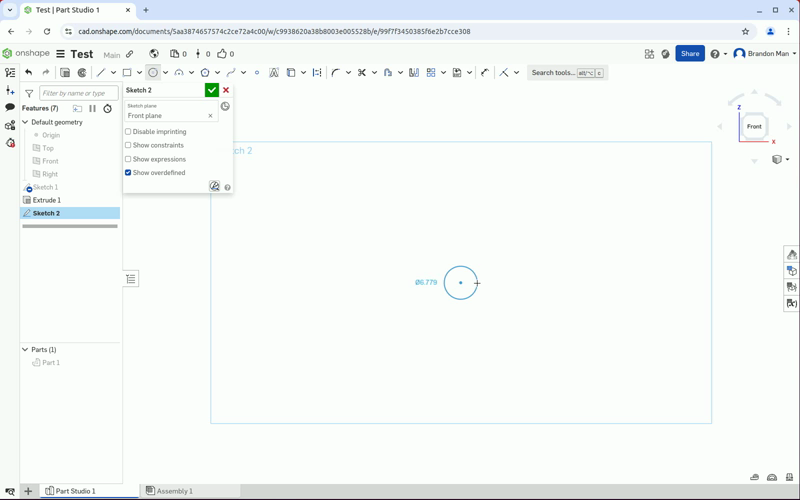
key(esc)
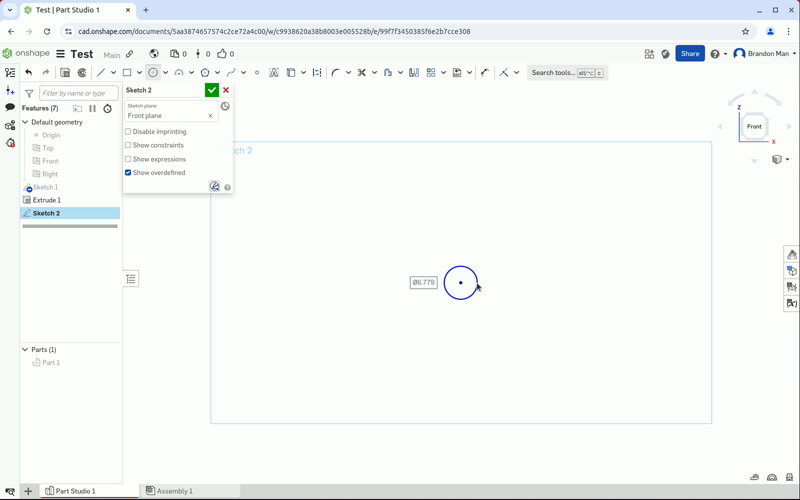
mouse_move(457, 298)
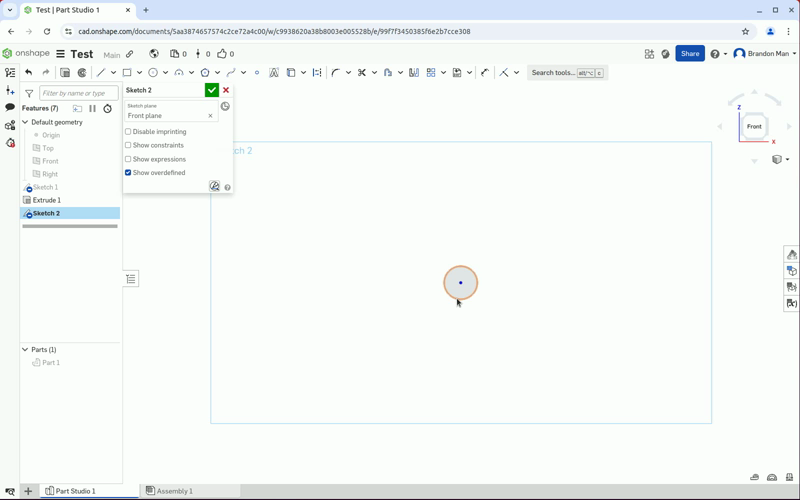
scroll(6)
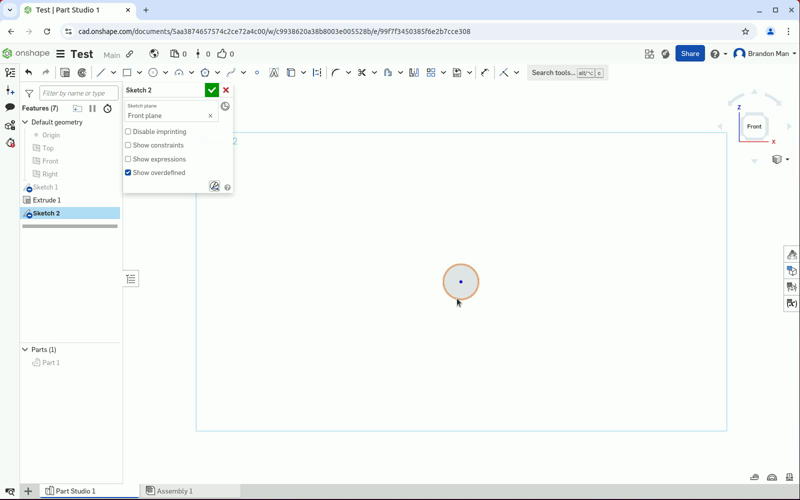
scroll(6)
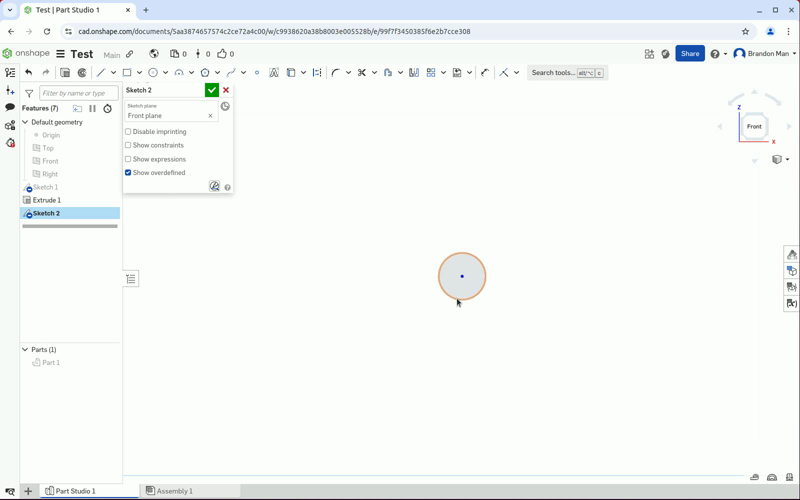
scroll(6)
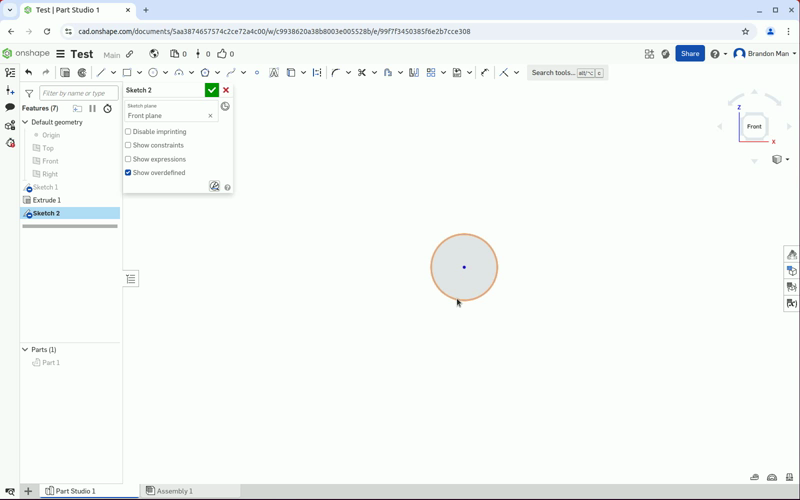
scroll(6)
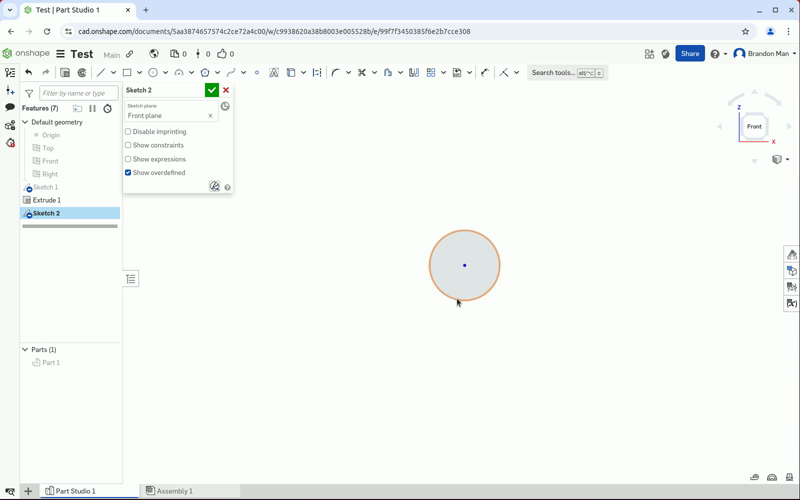
scroll(6)
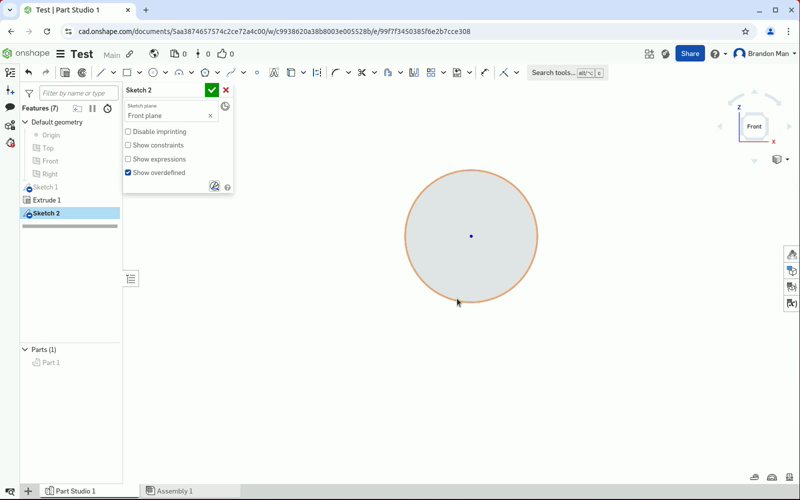
scroll(6)
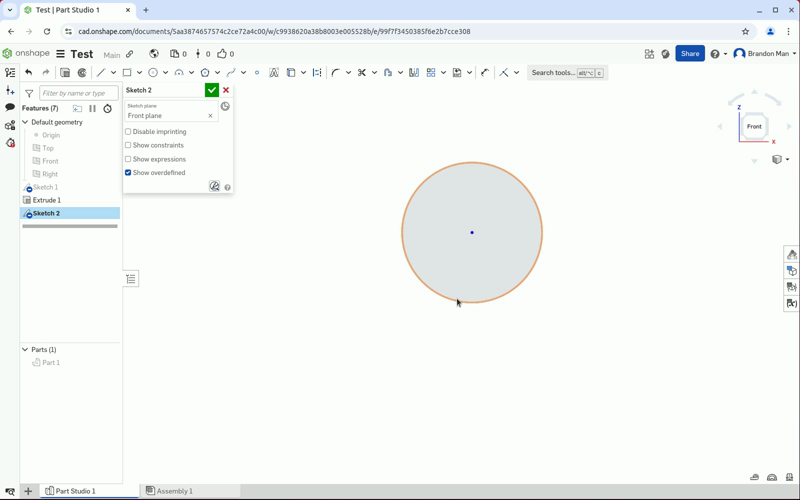
scroll(6)
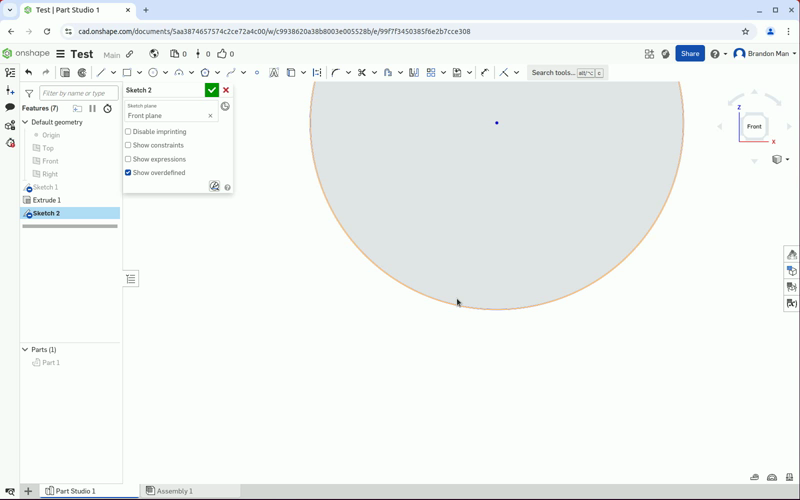
click(457, 298)
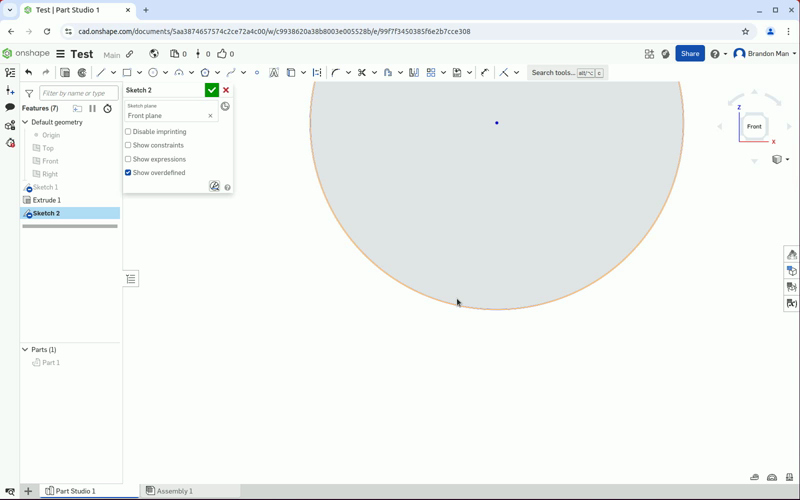
scroll(-6)
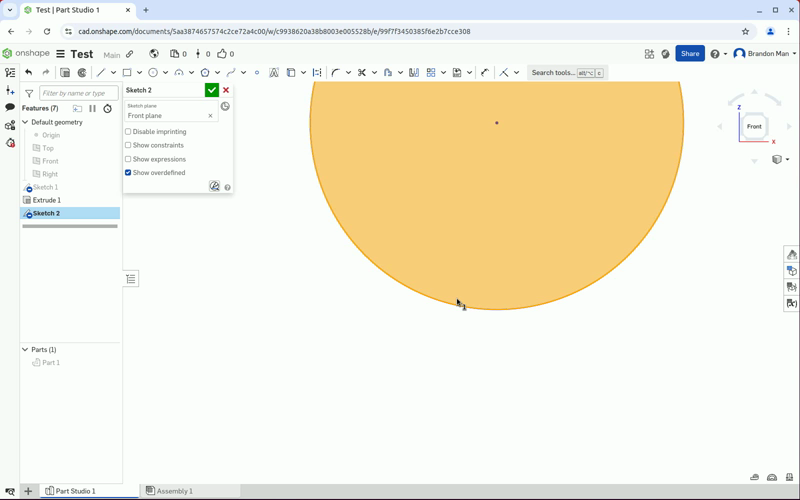
scroll(-6)
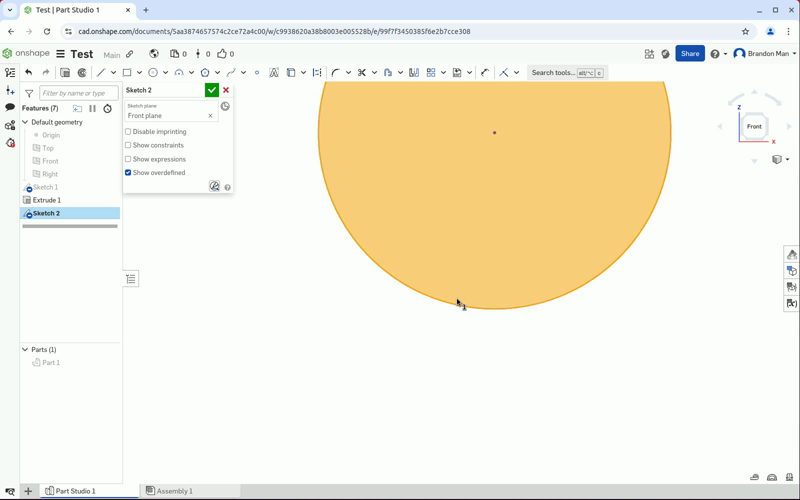
scroll(-6)
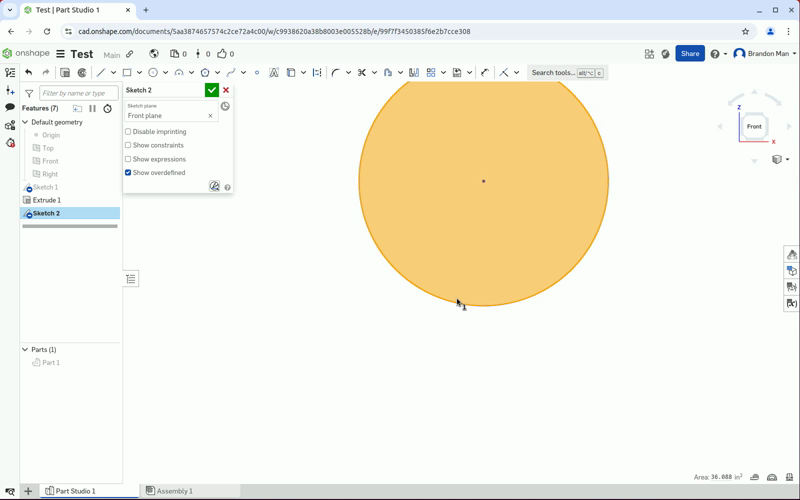
scroll(-6)
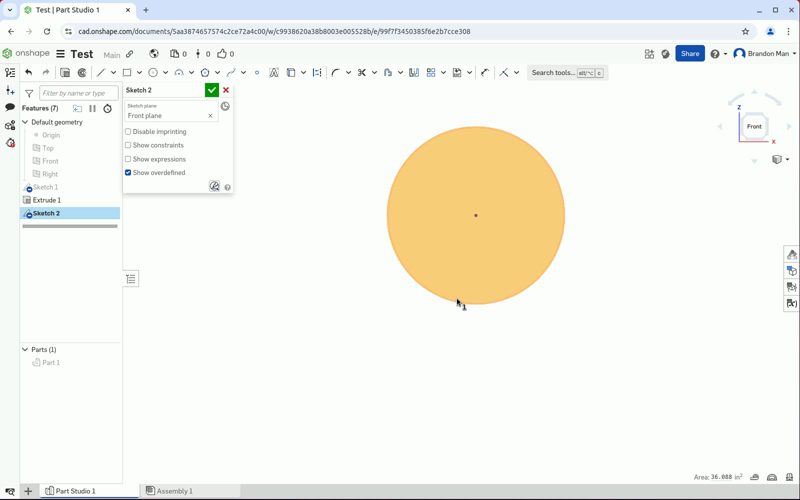
scroll(-6)
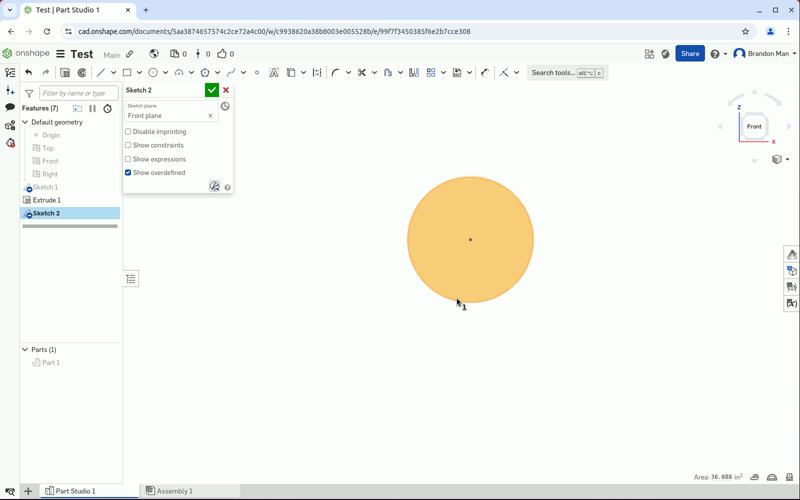
scroll(-6)
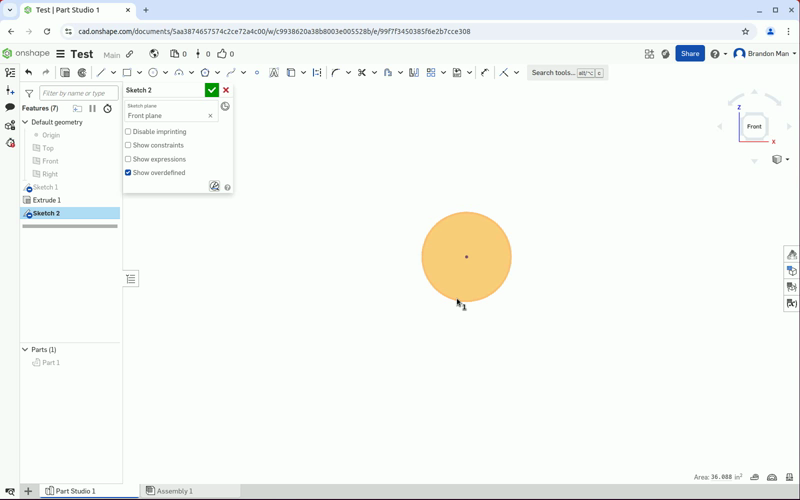
scroll(-6)
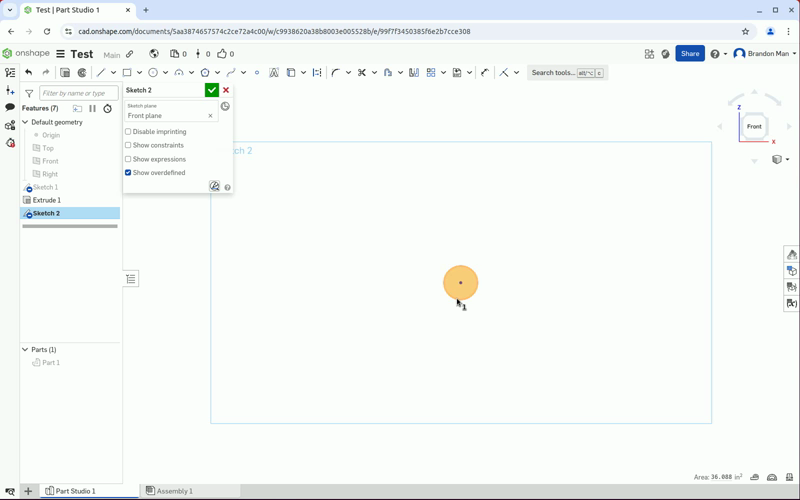
mouse_move(73, 352)
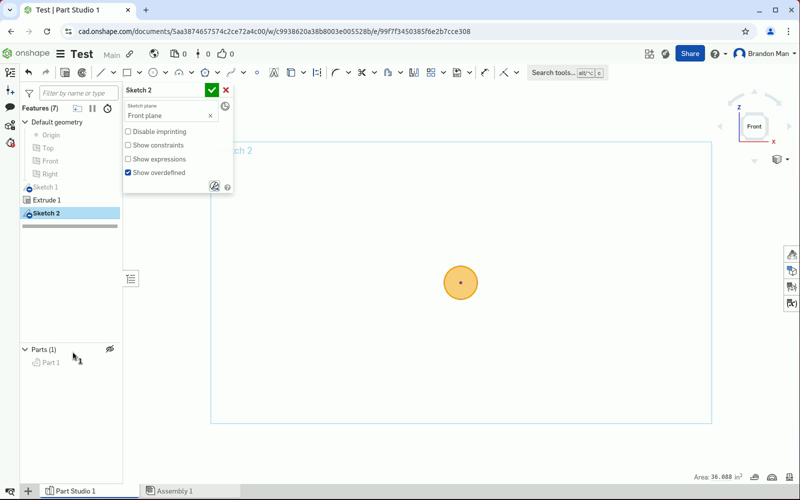
key(shift+y)
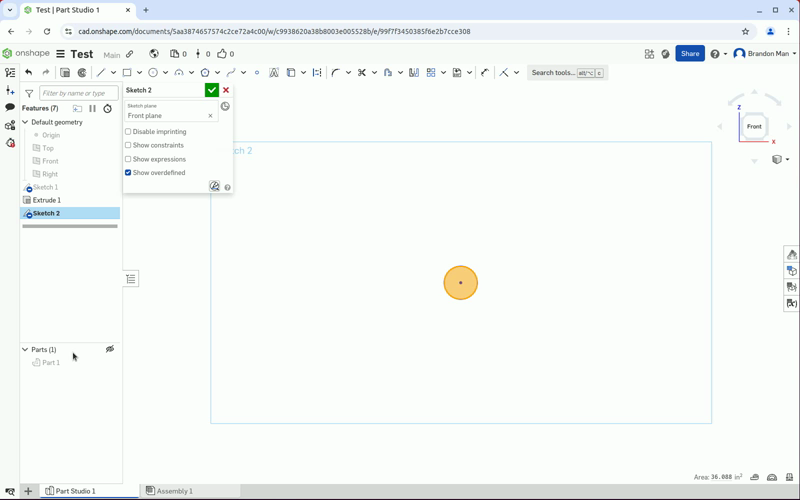
key(shift+e)
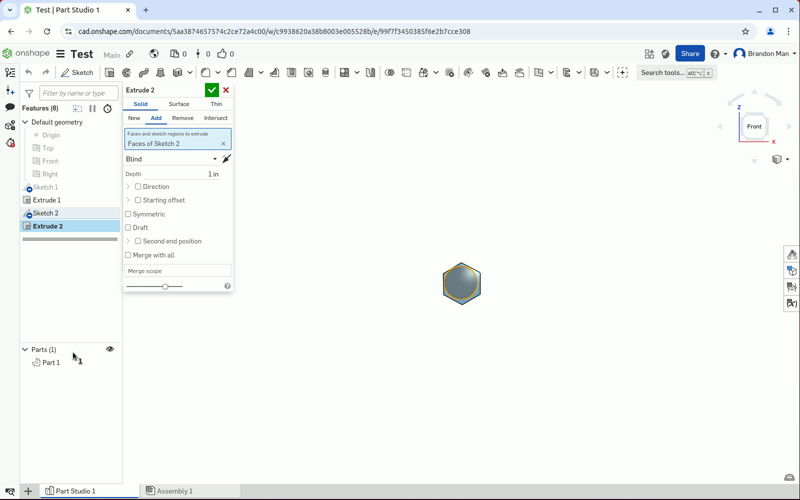
mouse_move(143, 106)
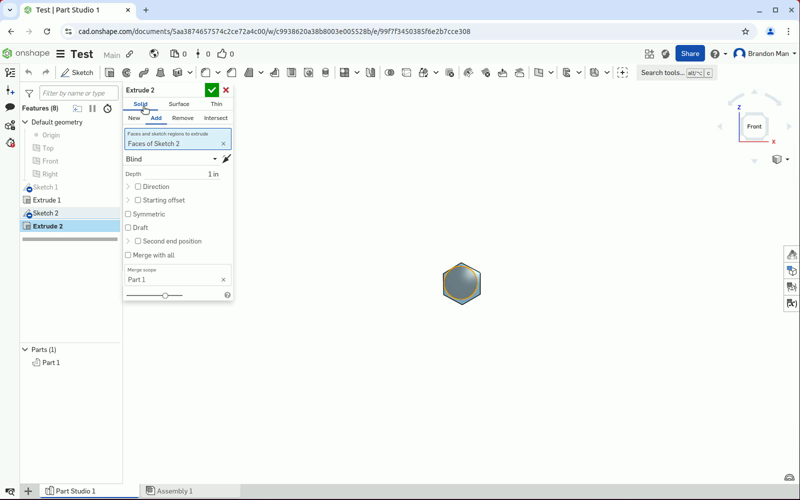
click(143, 106)
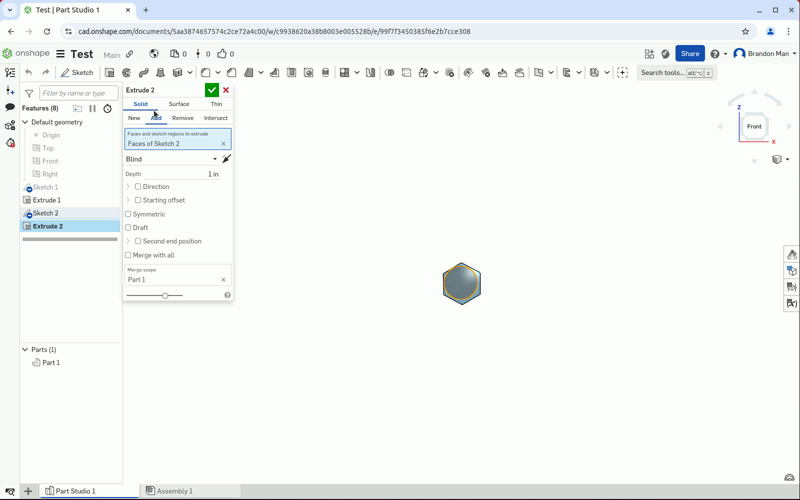
mouse_move(186, 120)
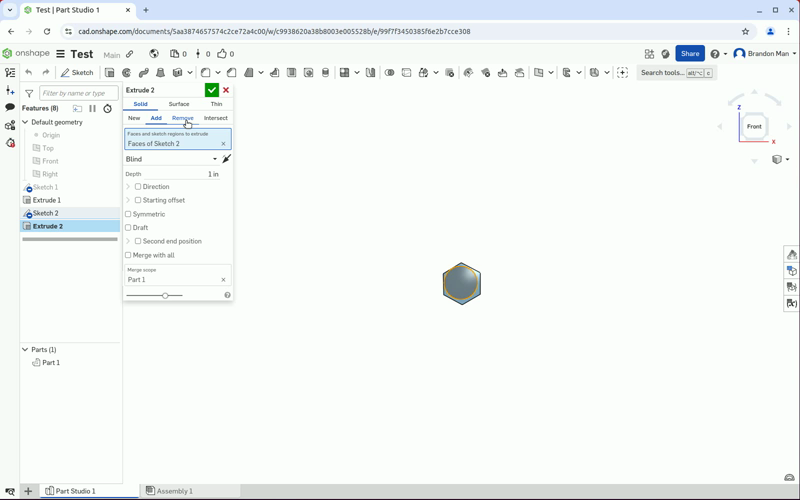
click(186, 120)
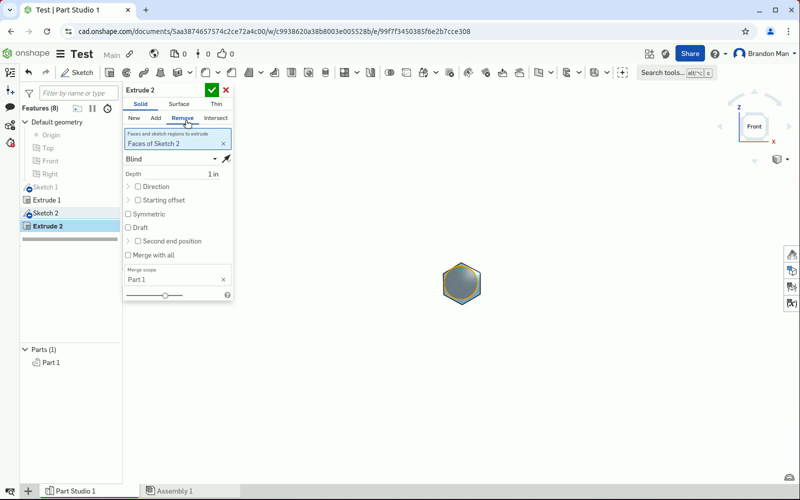
key(tab, 4)
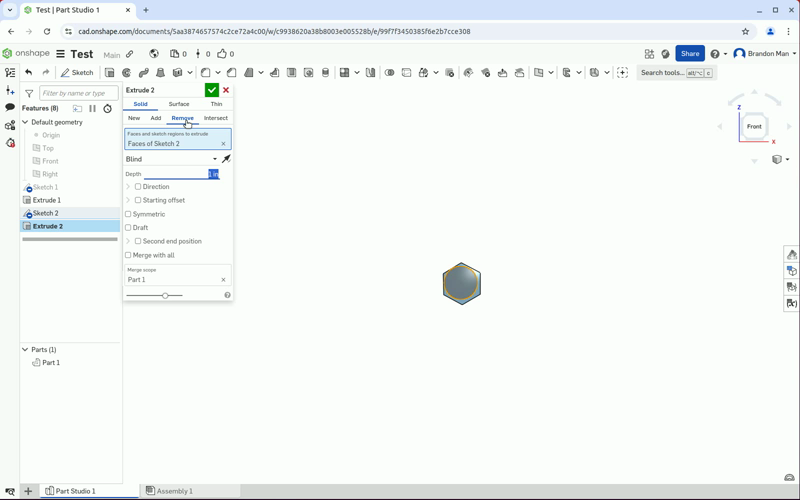
text(23.108)
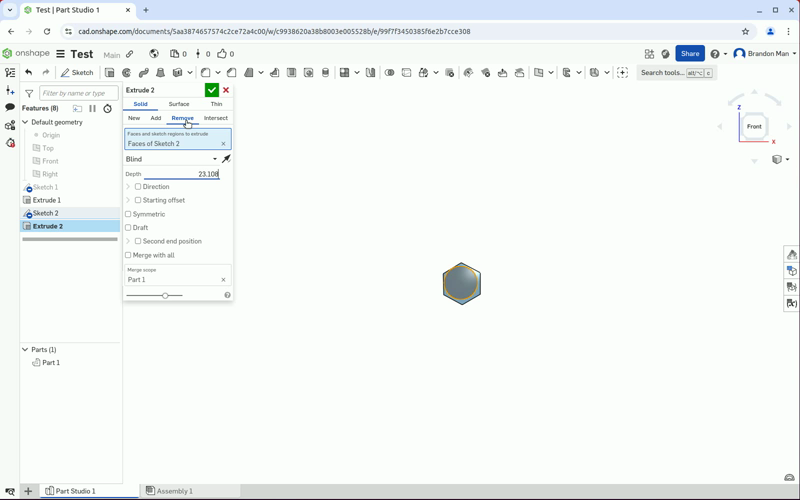
key(tab, 6)
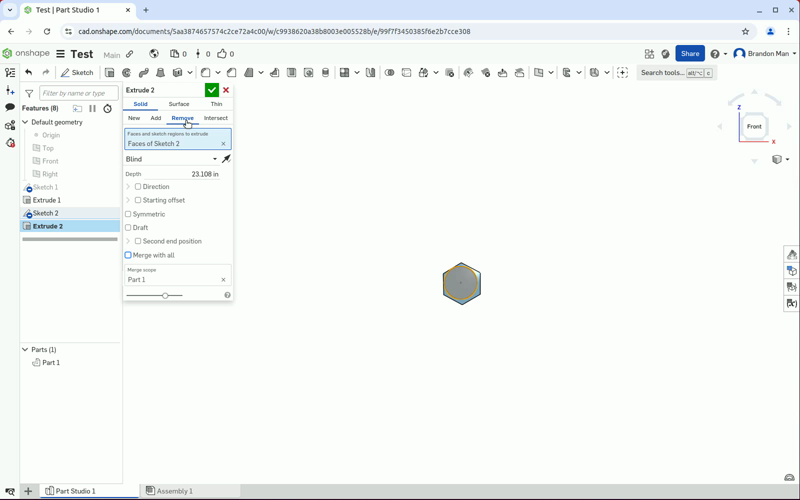
key(space)
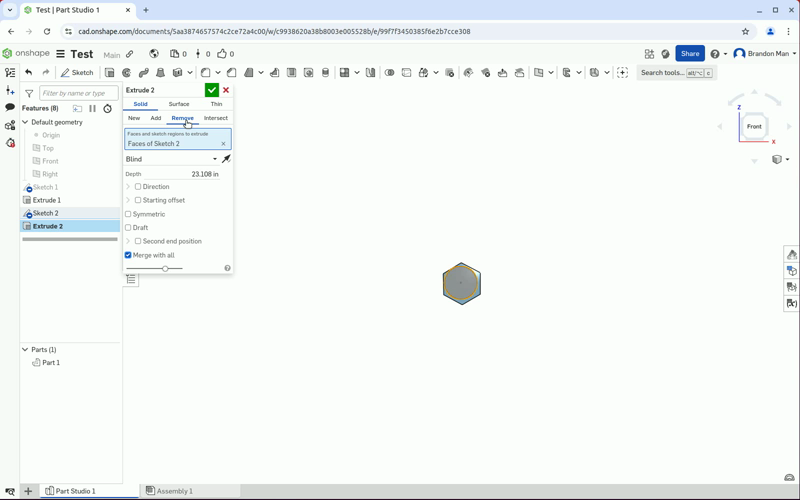
key(enter)
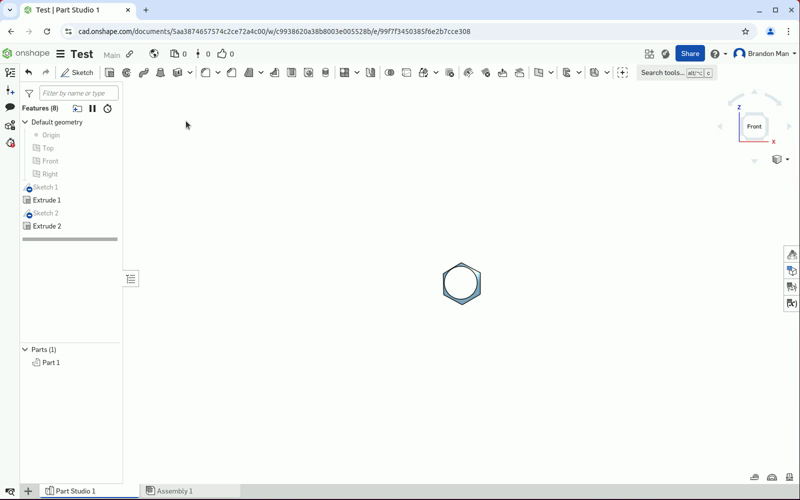
key(shift+h)
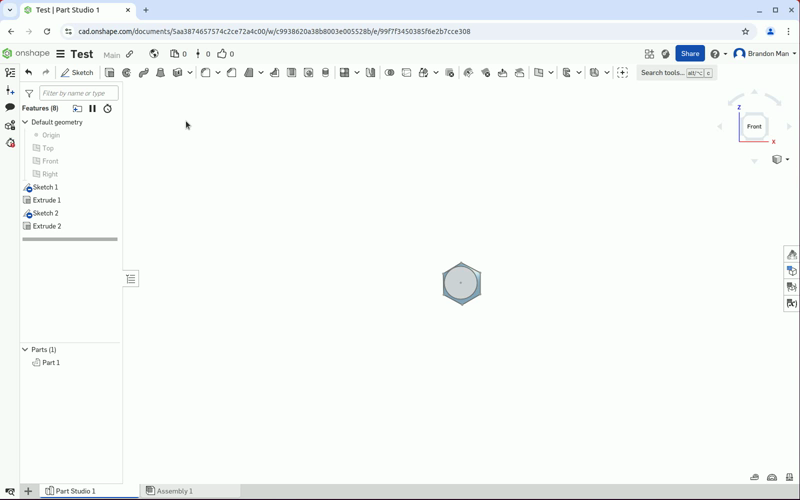
key(shift+h)
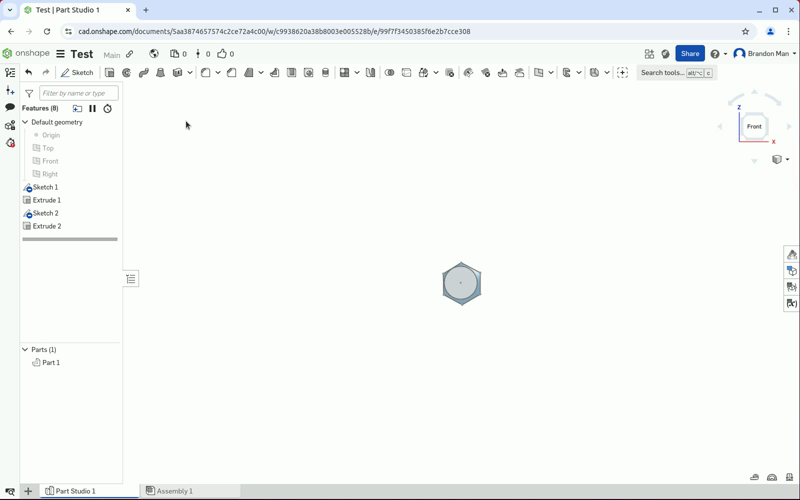
key(shift+7)
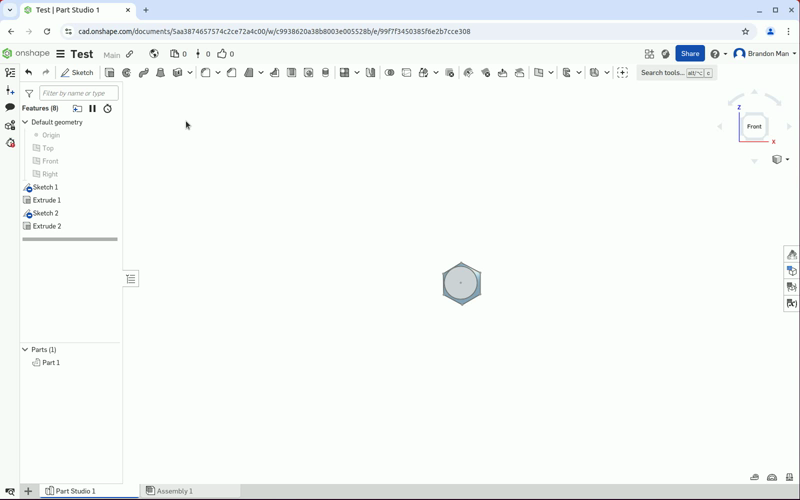
key(left, 2)
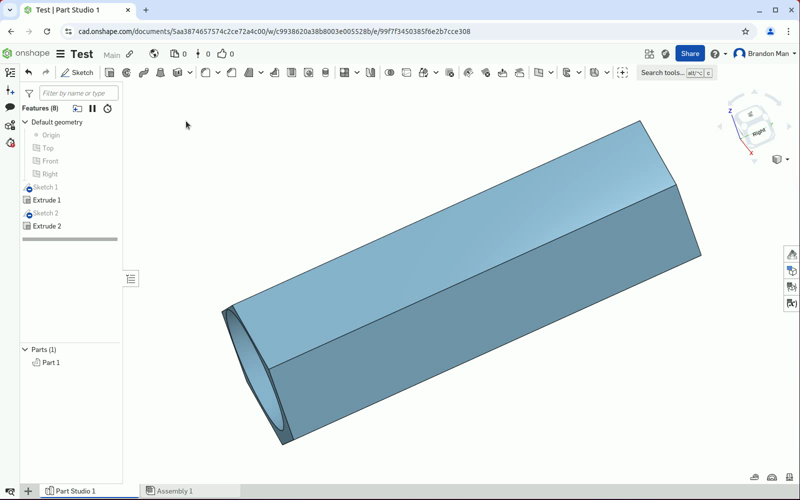
key(down, 2)
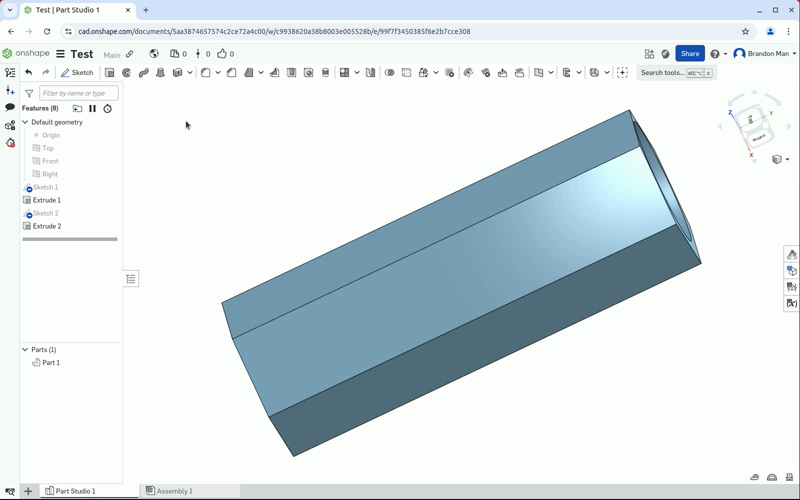
key(up, 2)
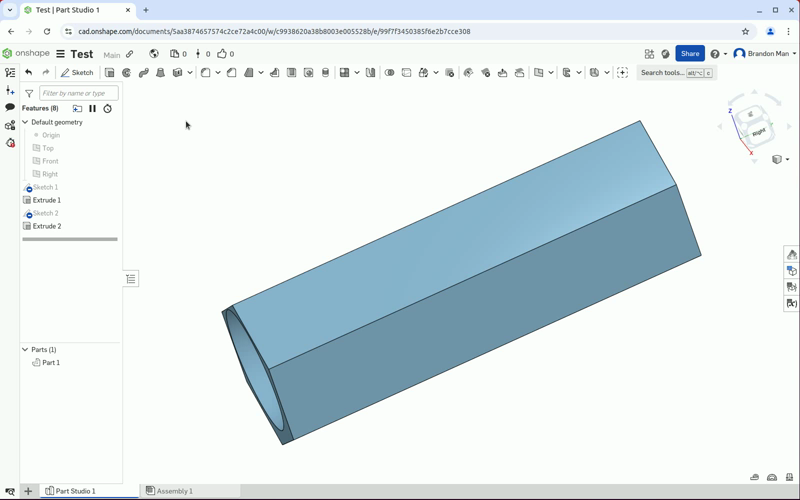
key(right, 2)
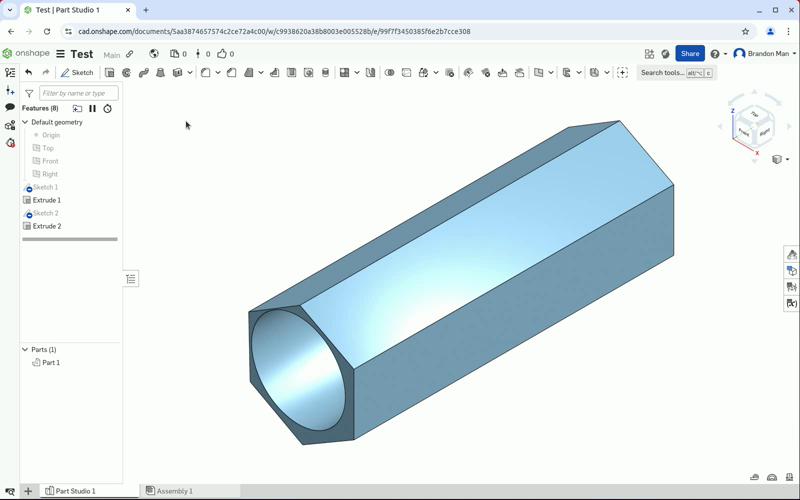
mouse_move(73, 189)
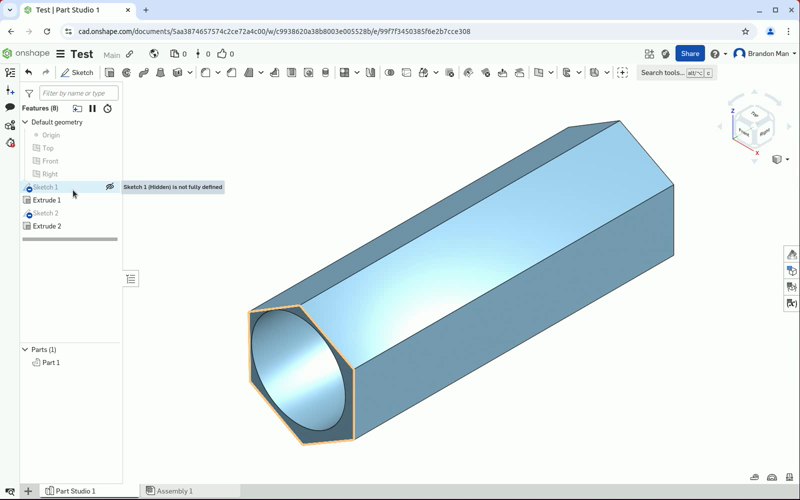
click(73, 189)